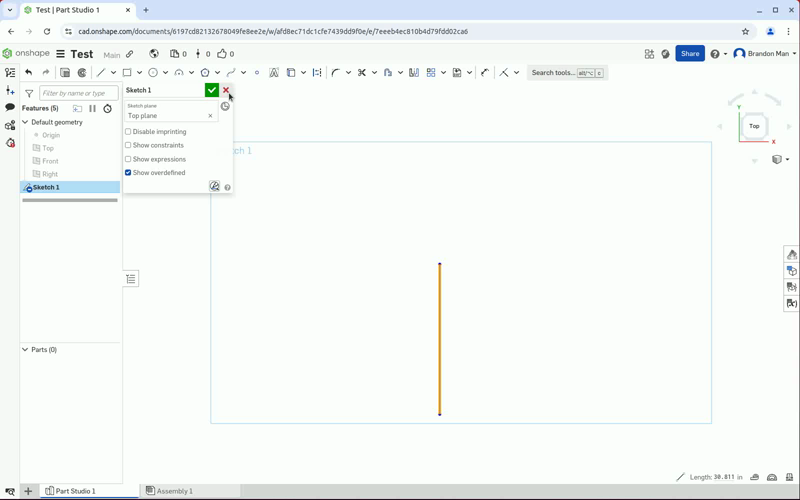
key(shift+h)
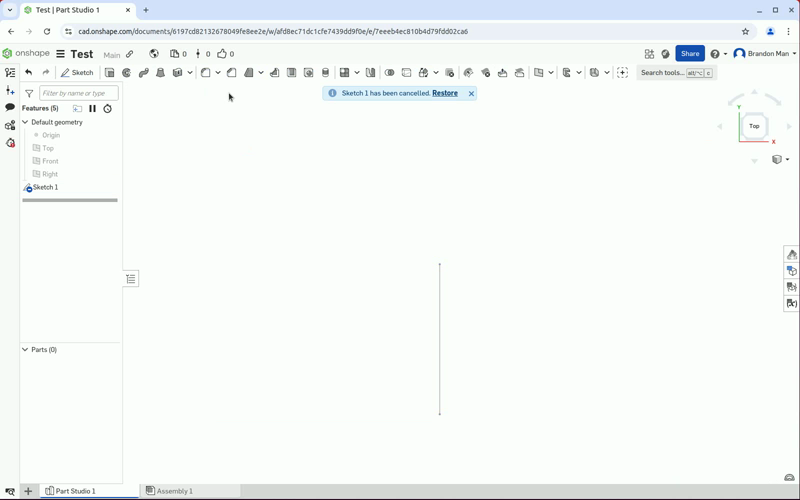
key(shift+s)
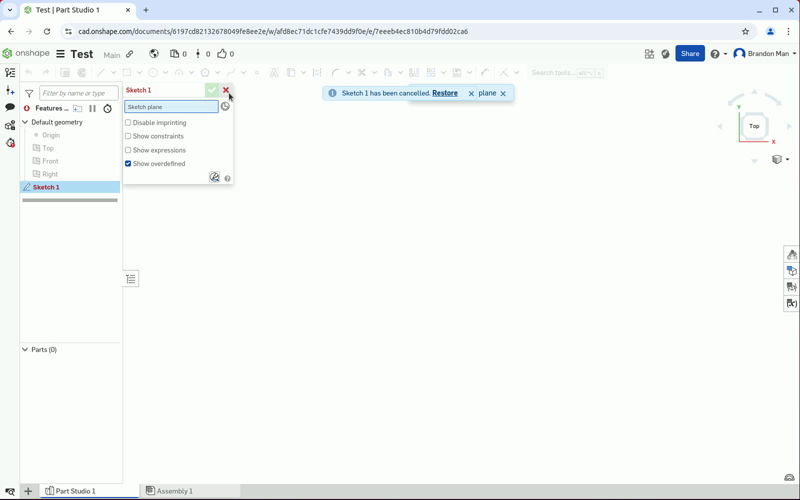
mouse_move(73, 150)
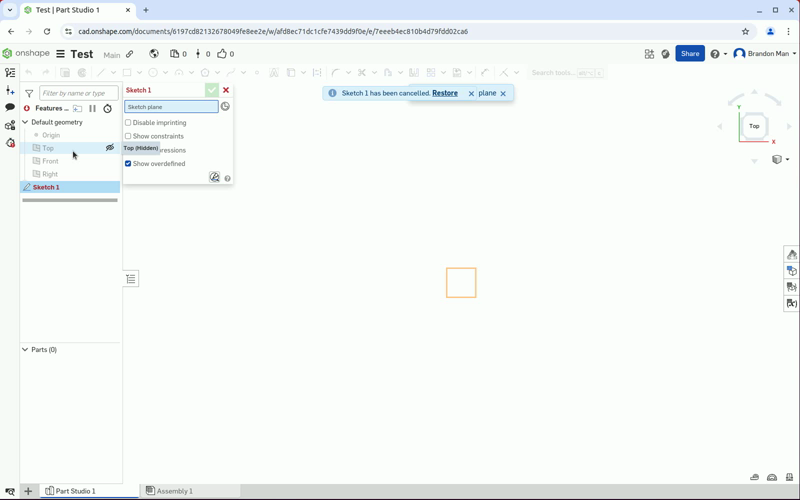
click(73, 150)
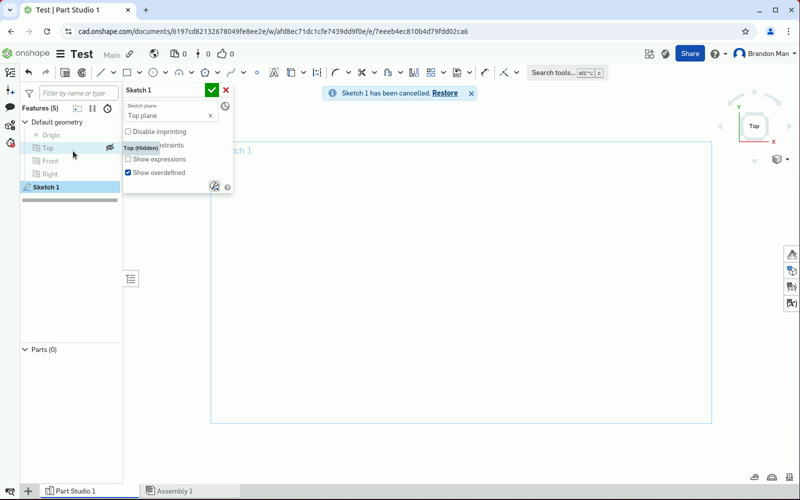
mouse_move(73, 352)
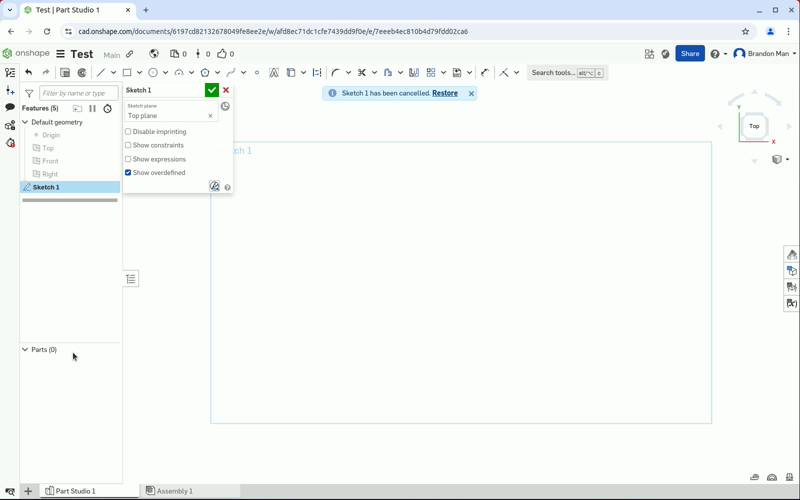
key(y)
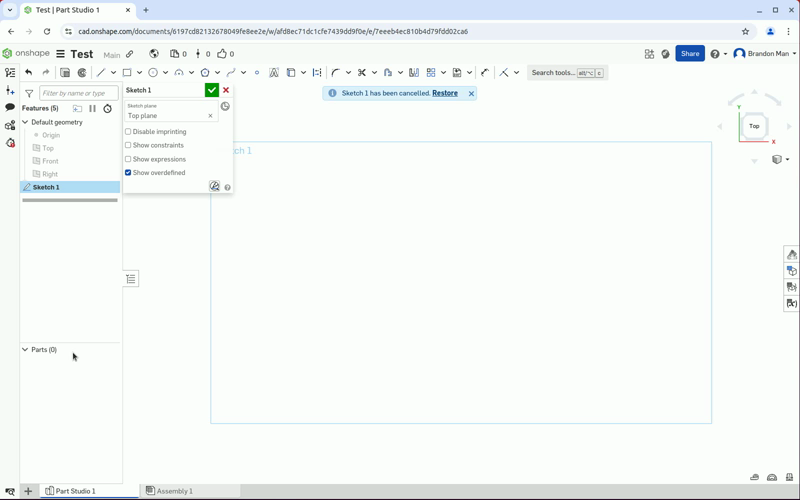
key(l)
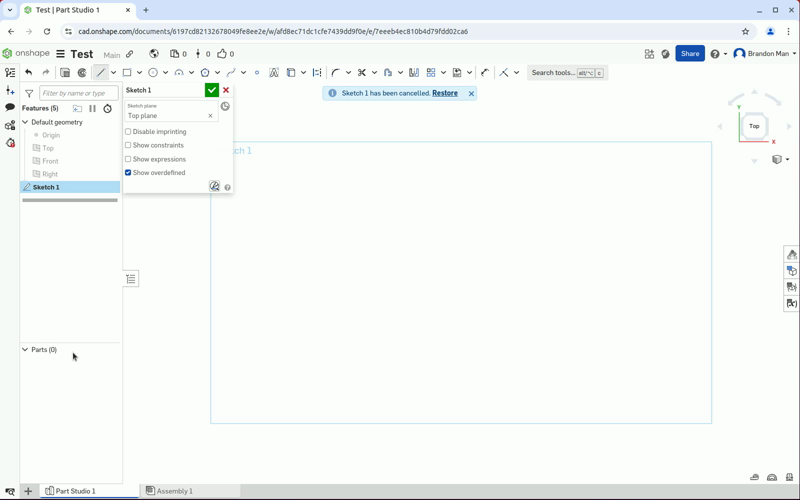
key_down(shift)
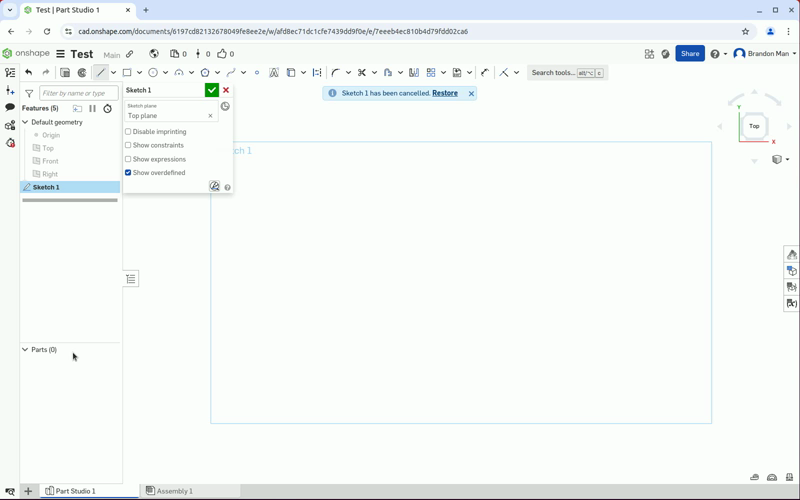
mouse_move(348, 251)
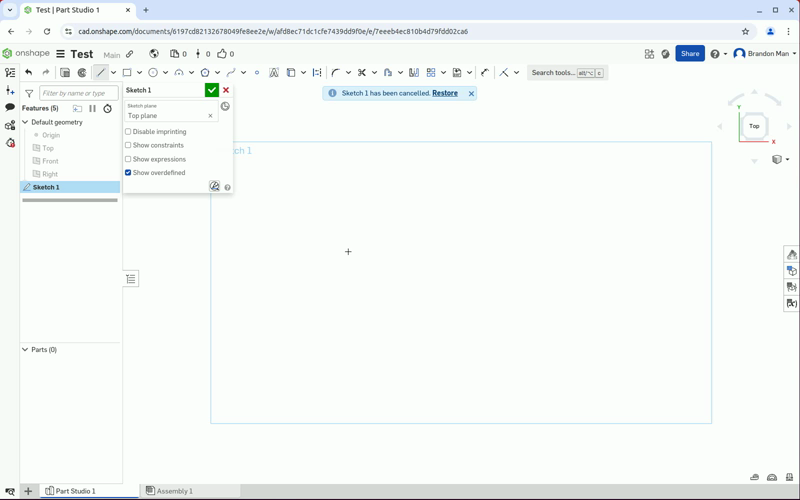
click(348, 251)
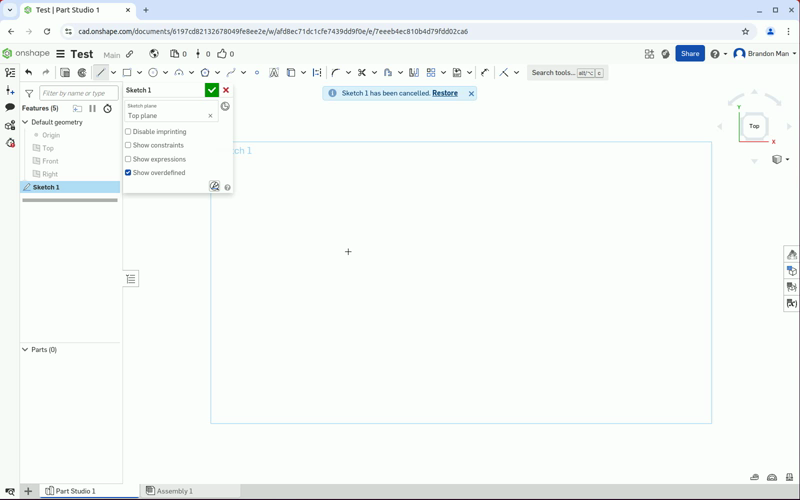
key_up(shift)
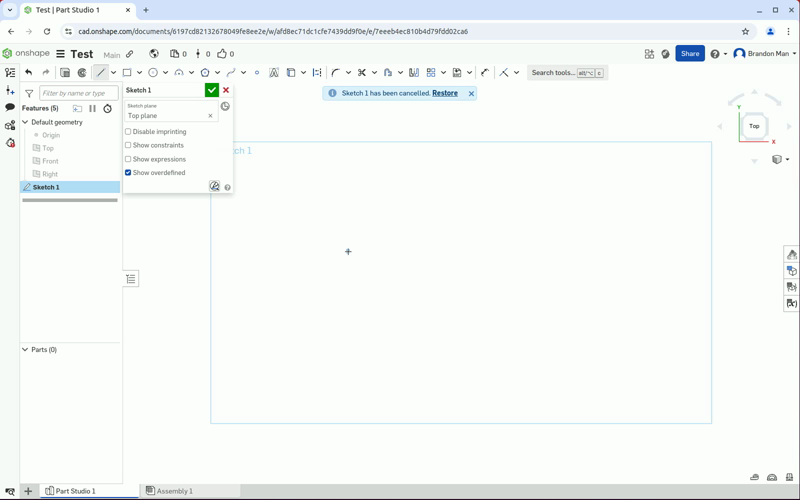
key_down(shift)
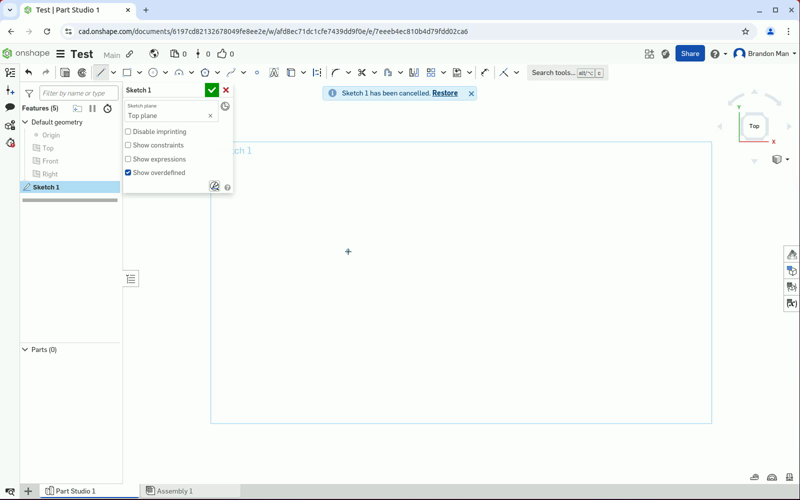
mouse_move(378, 251)
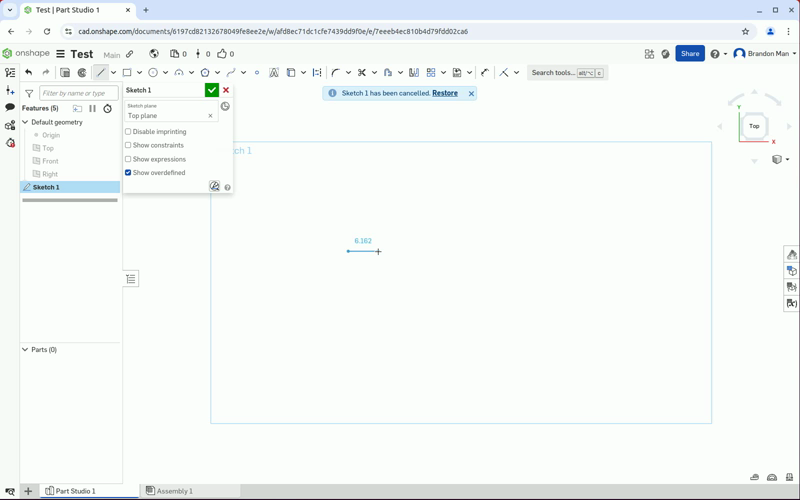
mouse_move(407, 251)
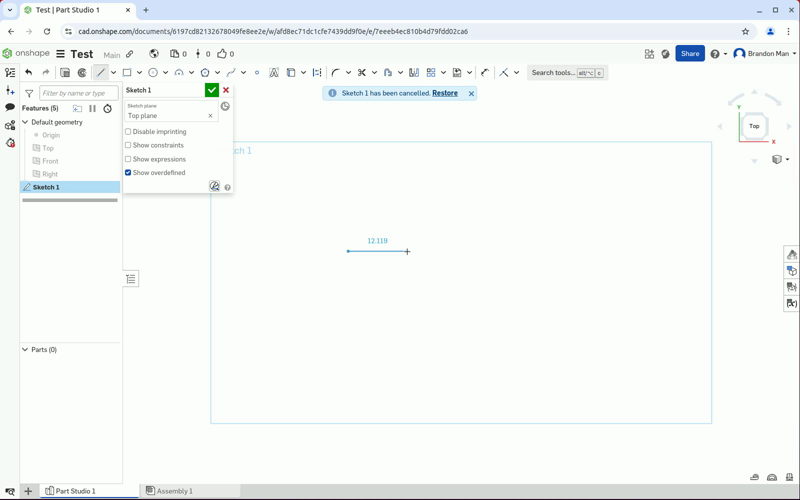
click(407, 251)
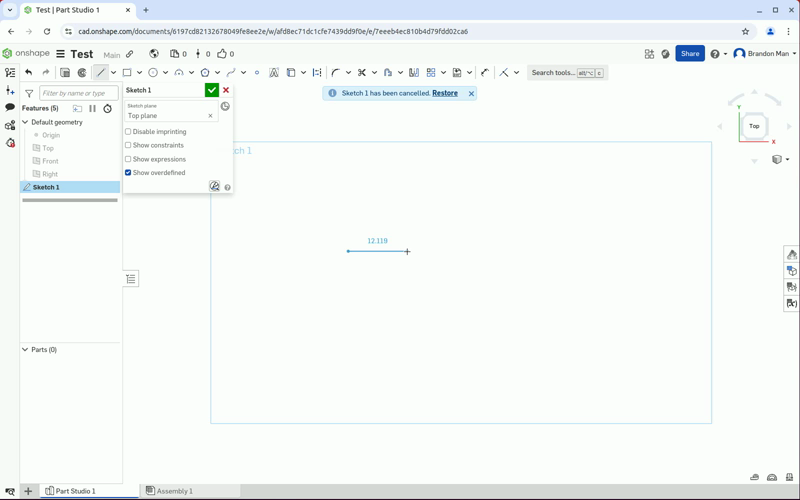
key_up(shift)
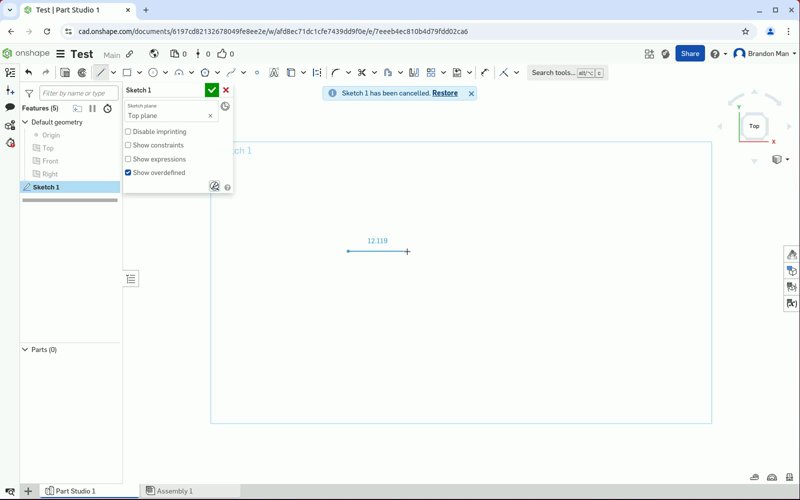
key_down(shift)
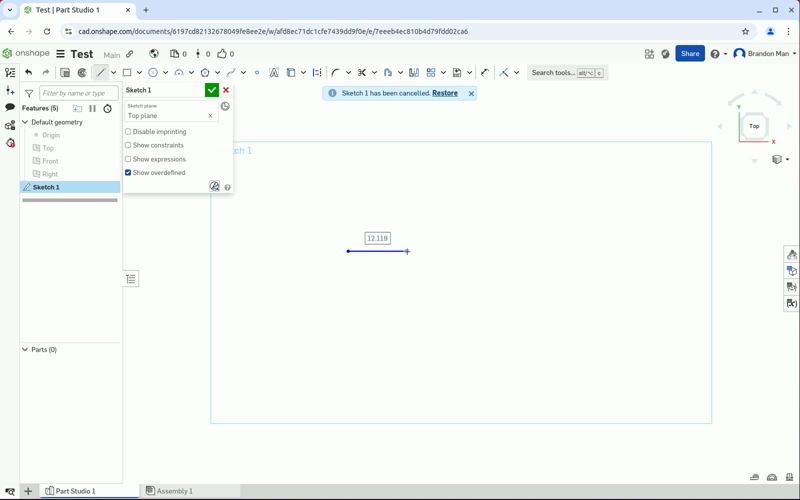
mouse_move(437, 251)
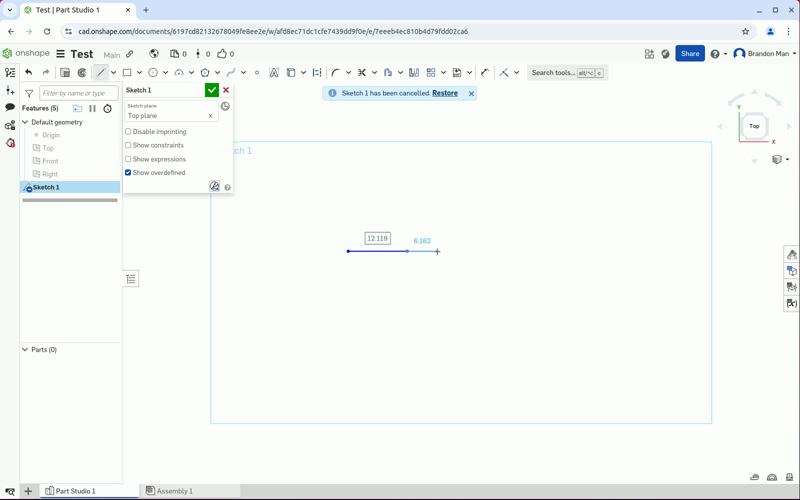
mouse_move(407, 192)
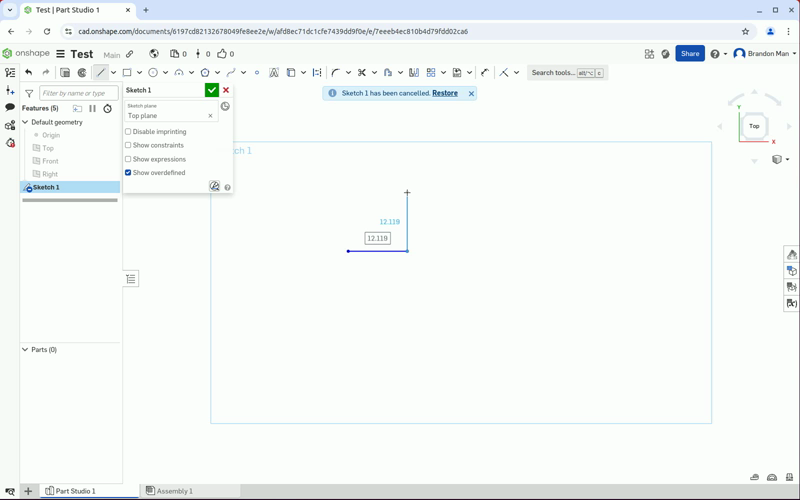
click(407, 192)
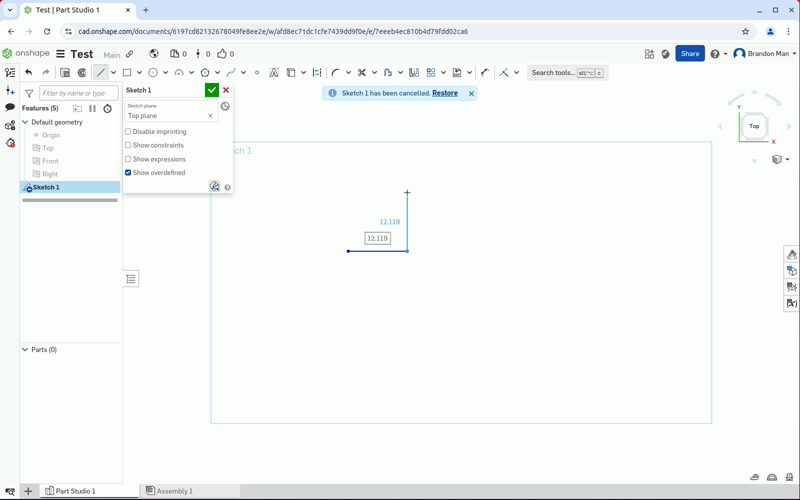
key_up(shift)
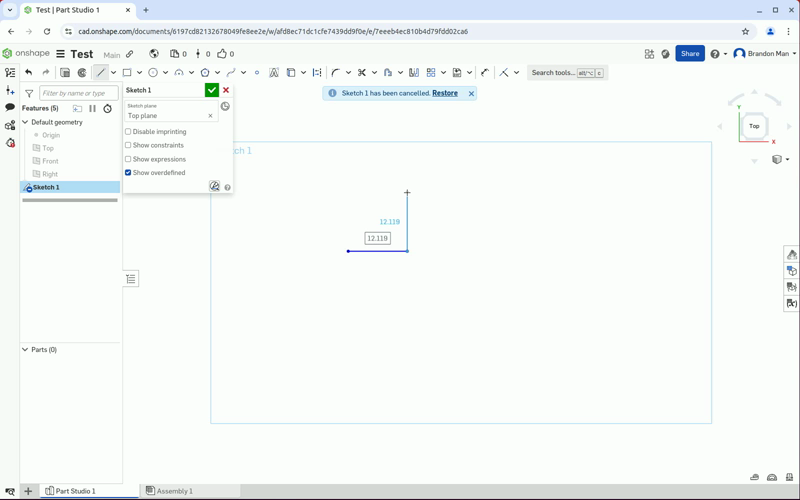
key_down(shift)
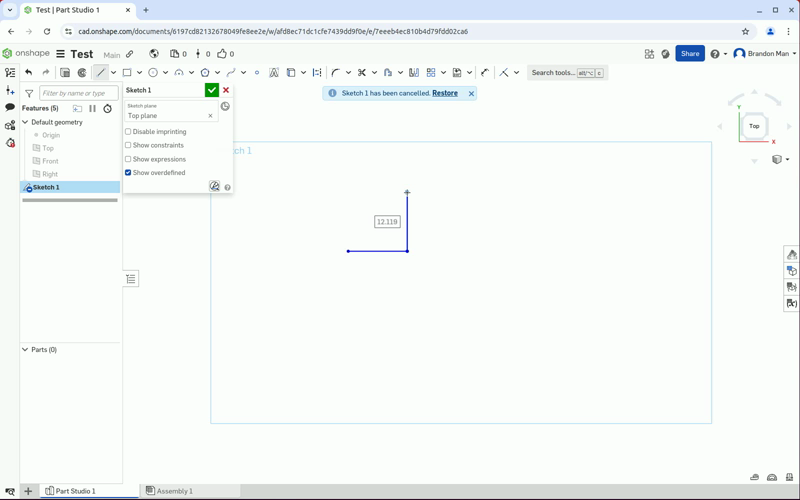
mouse_move(437, 192)
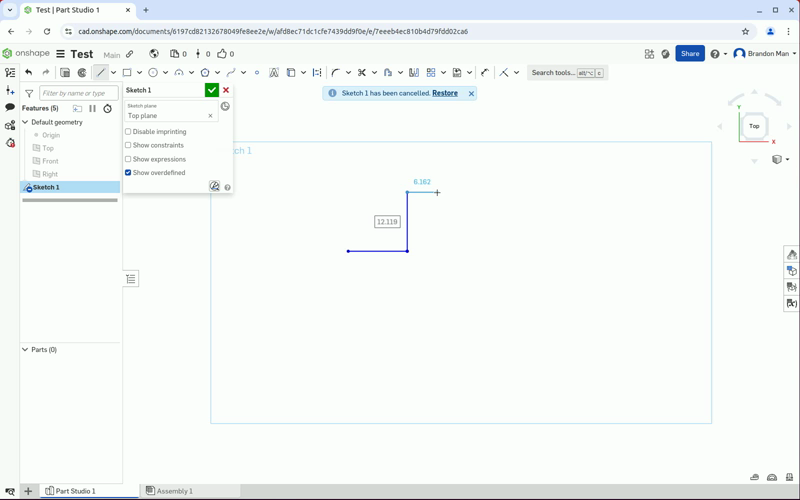
mouse_move(348, 192)
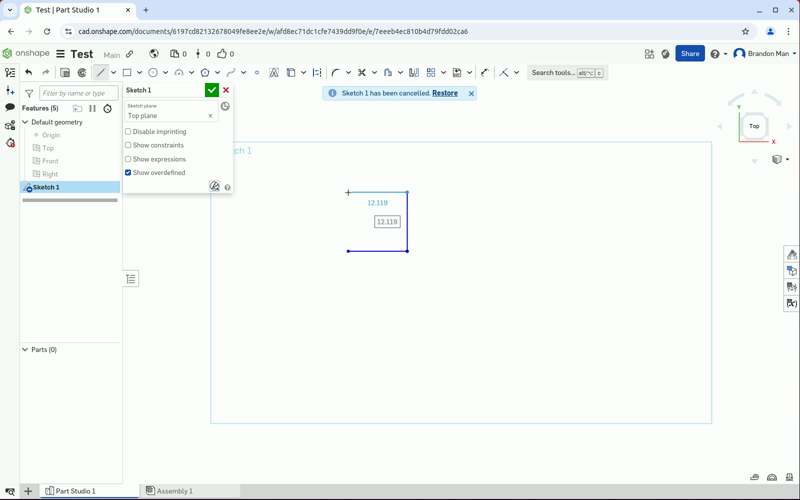
click(348, 192)
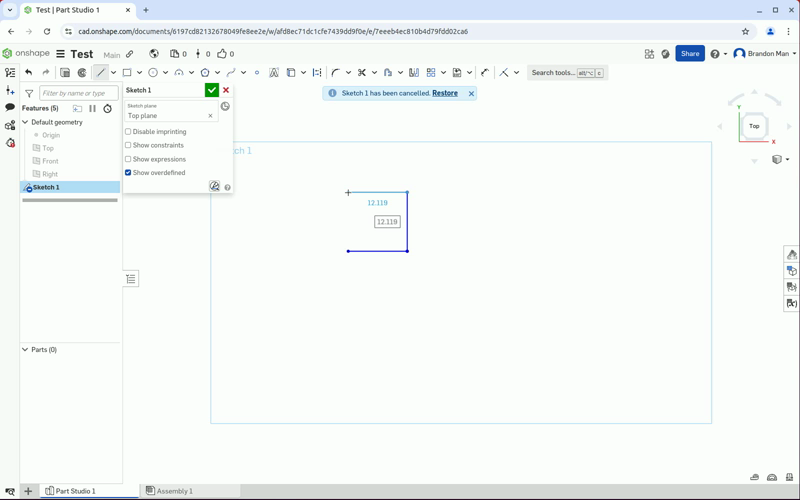
key_up(shift)
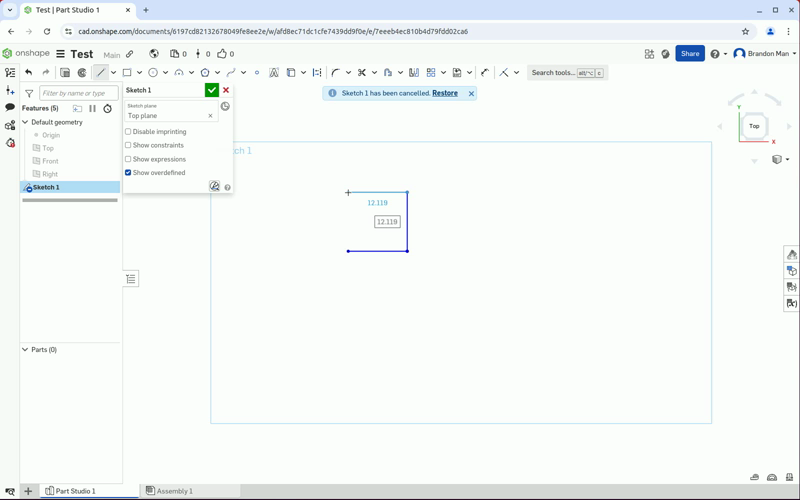
mouse_move(378, 192)
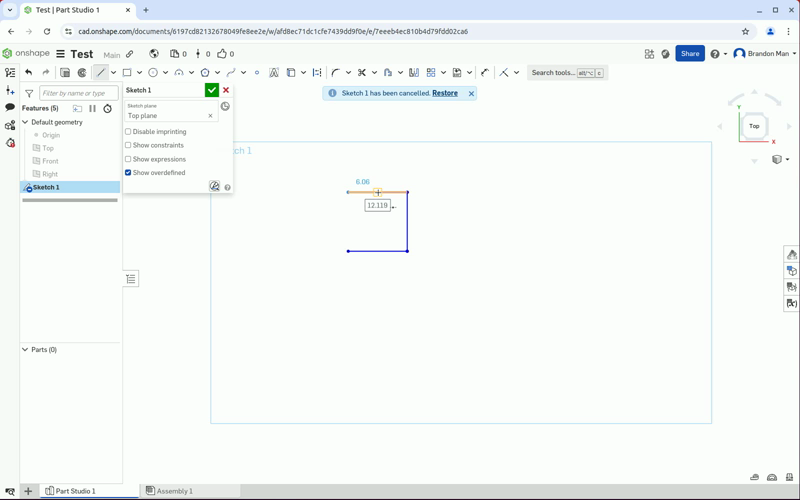
key_down(shift)
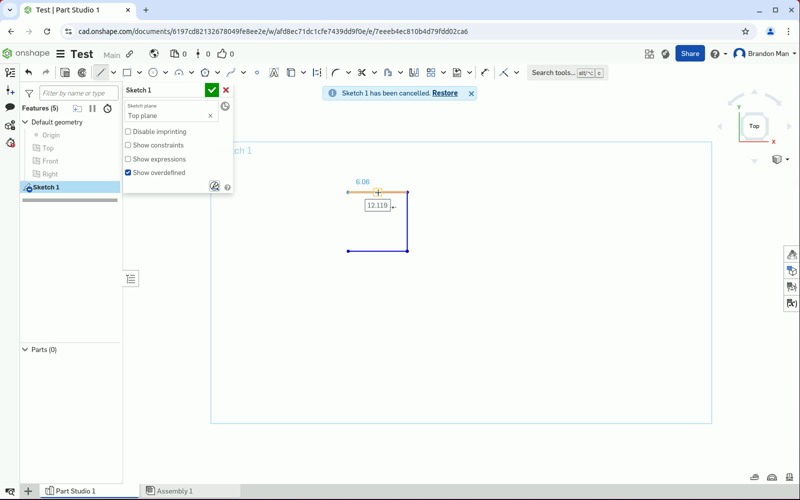
mouse_move(348, 251)
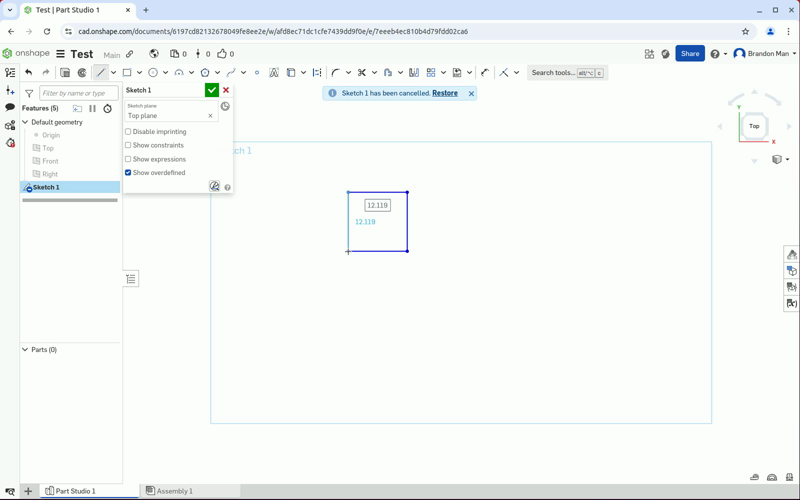
key_up(shift)
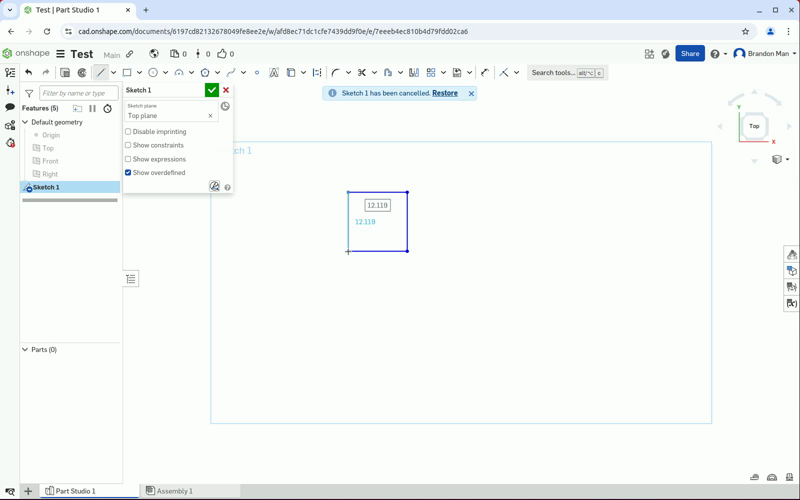
click(348, 251)
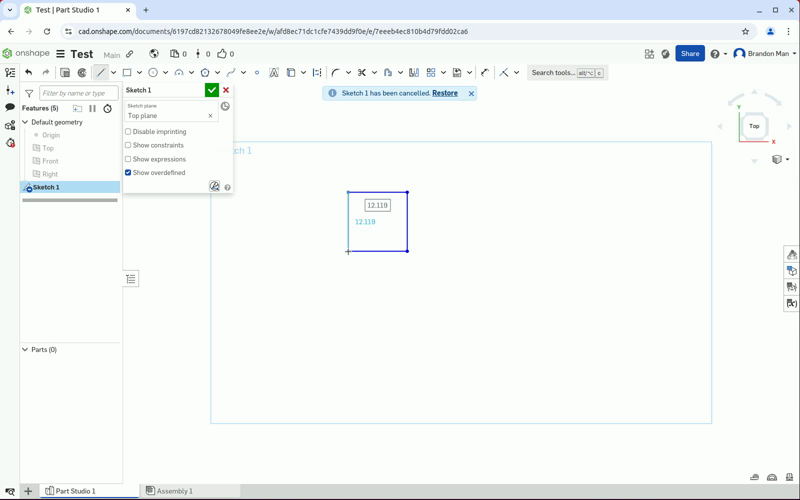
key(esc)
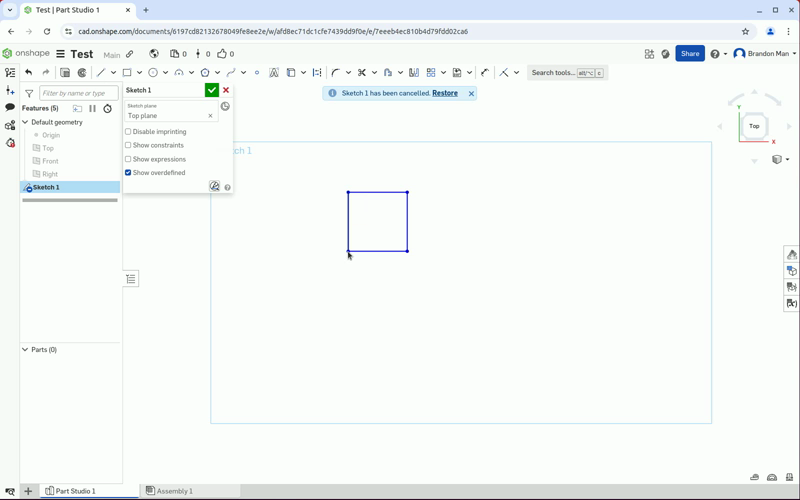
mouse_move(360, 214)
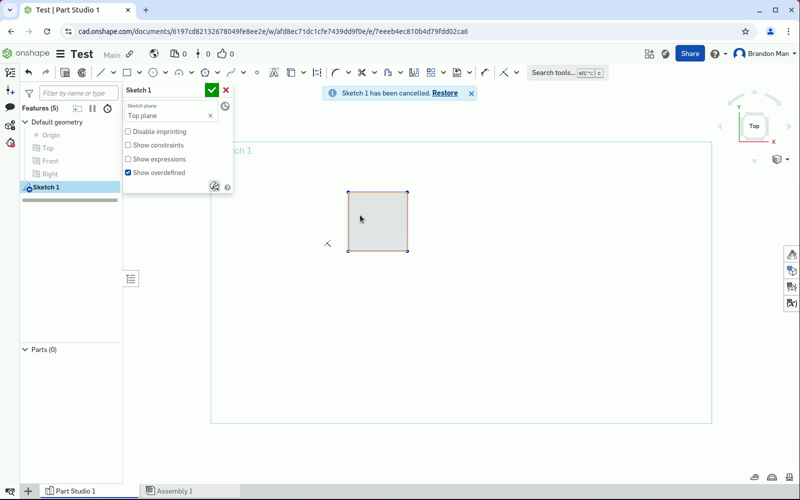
click(360, 214)
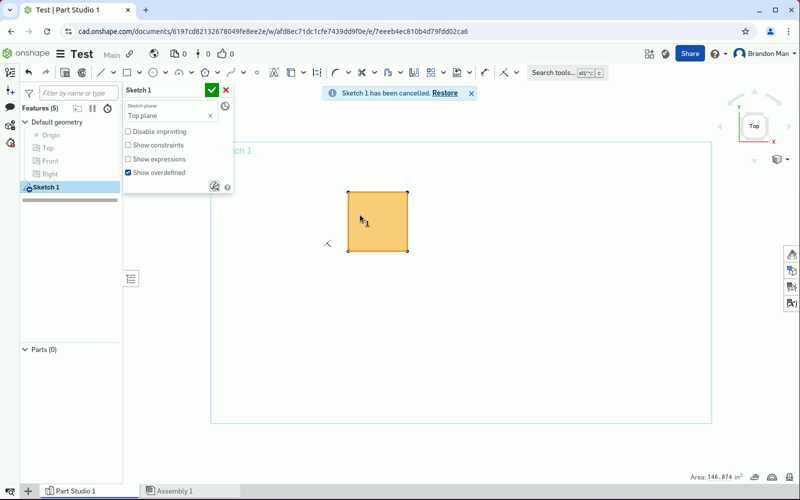
mouse_move(73, 352)
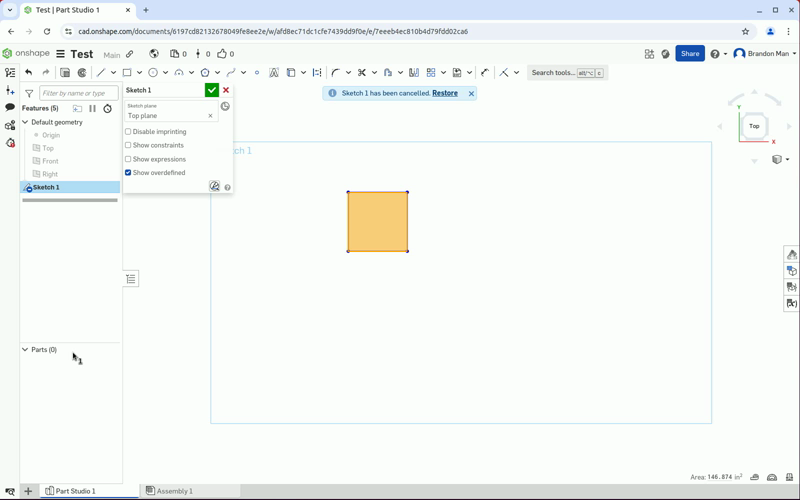
key(shift+y)
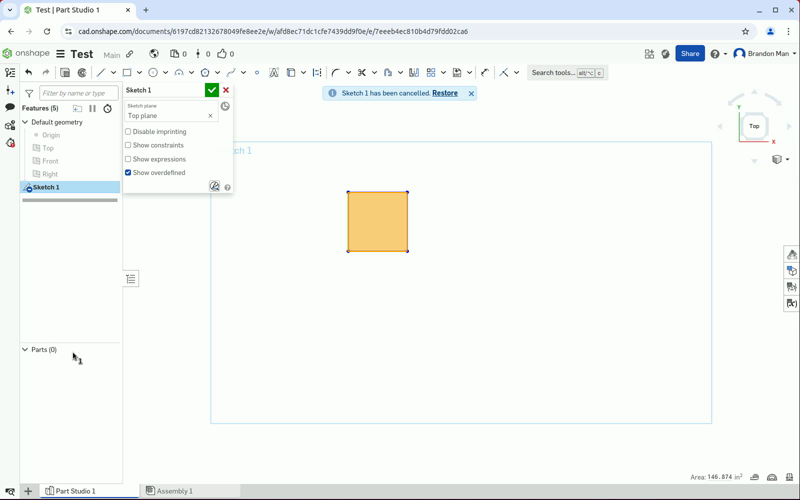
key(shift+e)
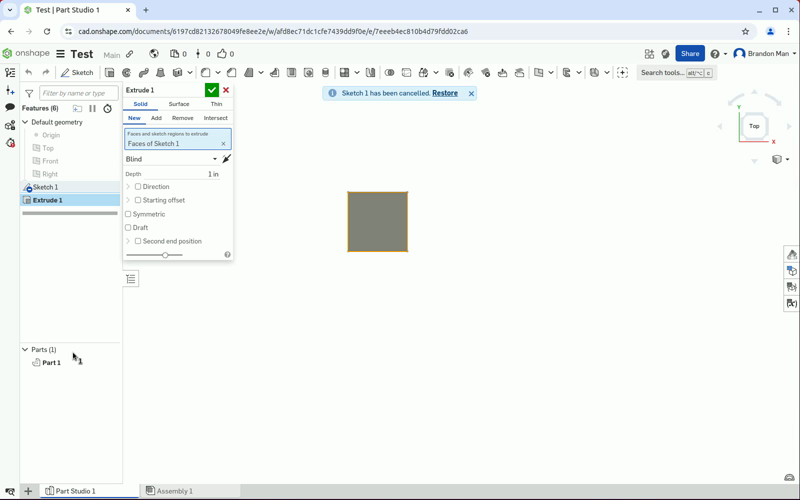
mouse_move(143, 106)
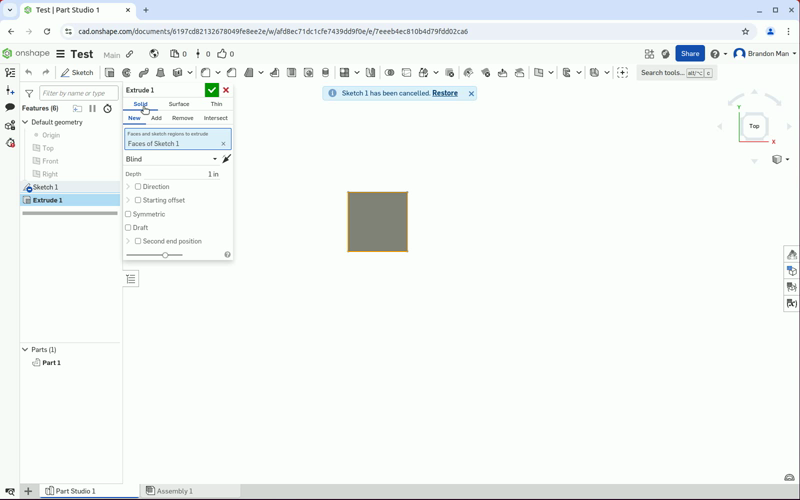
click(143, 106)
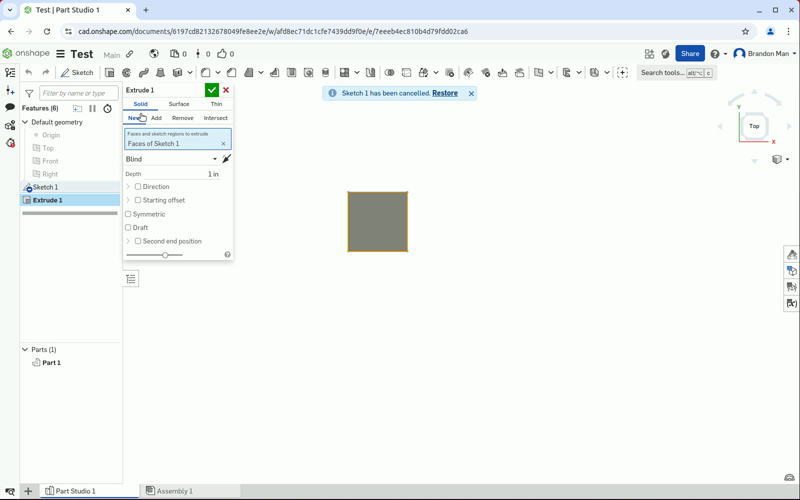
mouse_move(137, 120)
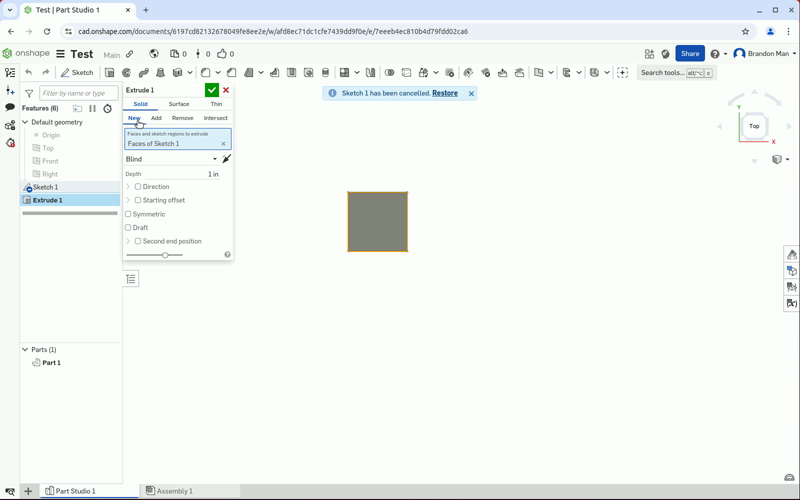
click(137, 120)
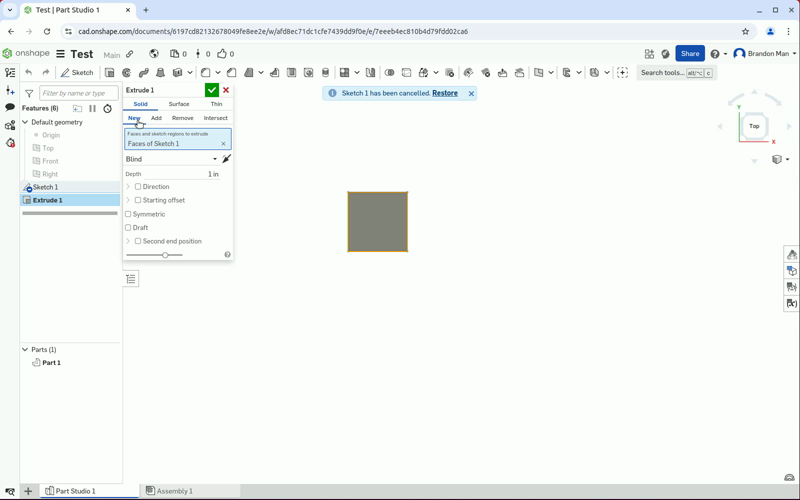
key(tab, 4)
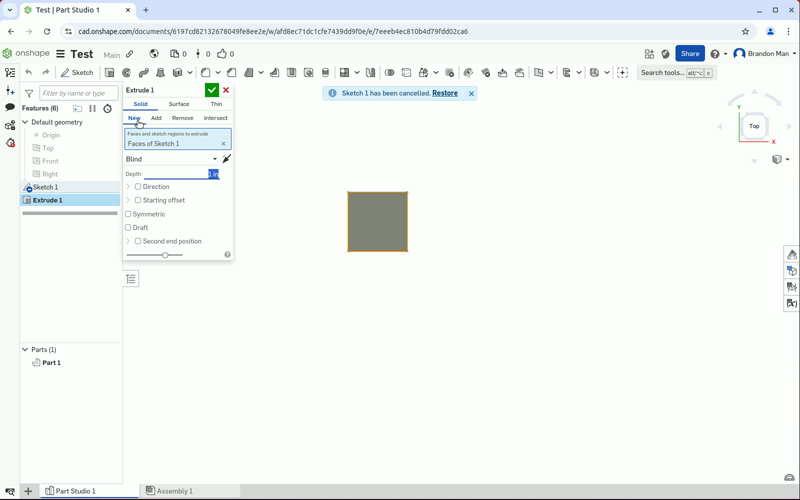
text(14.924)
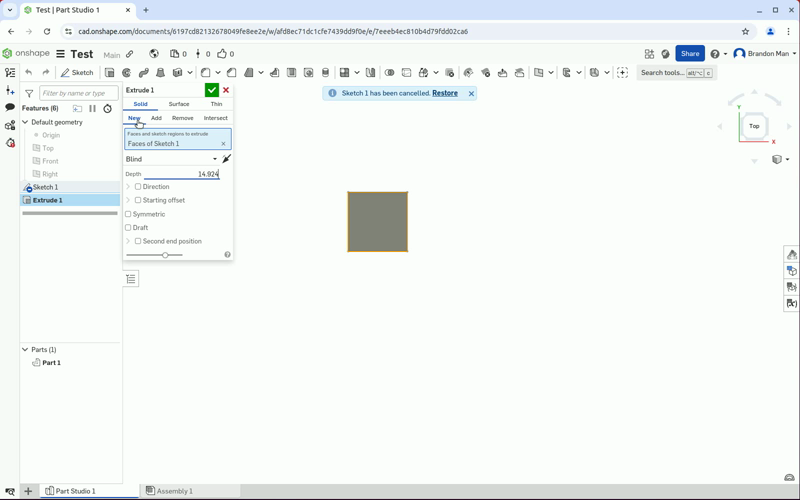
key(enter)
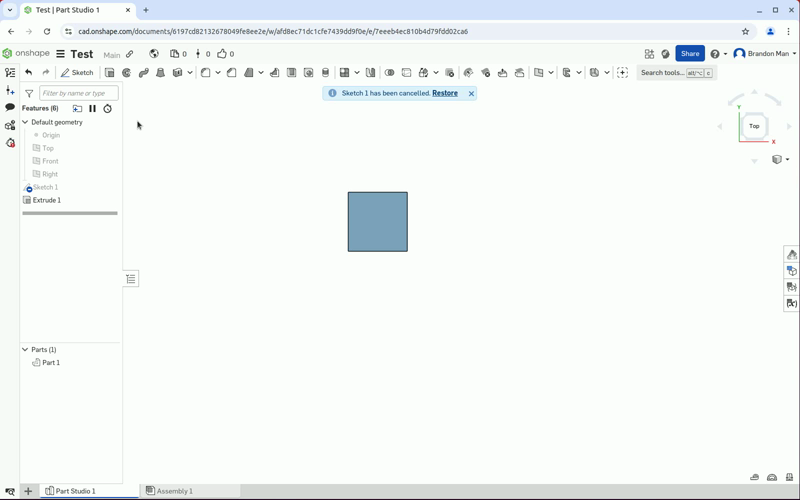
key(shift+h)
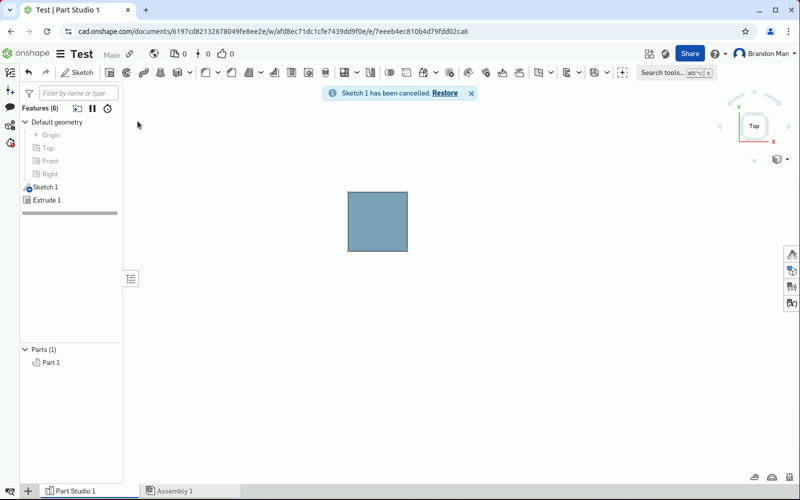
key(shift+h)
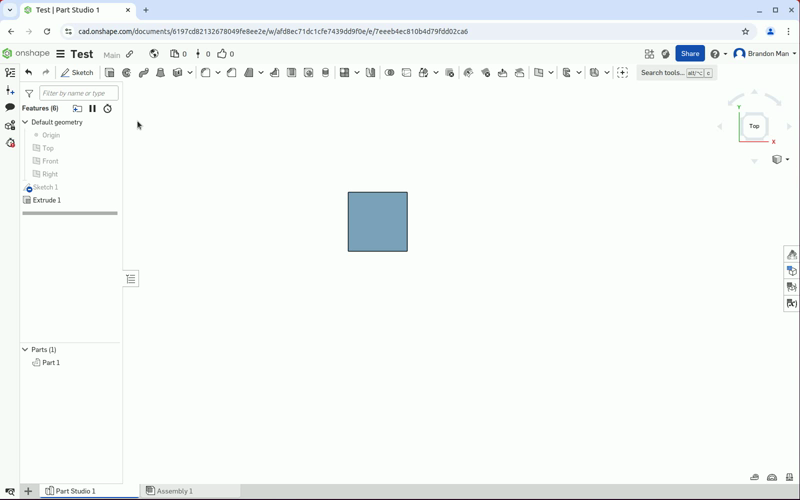
mouse_move(73, 189)
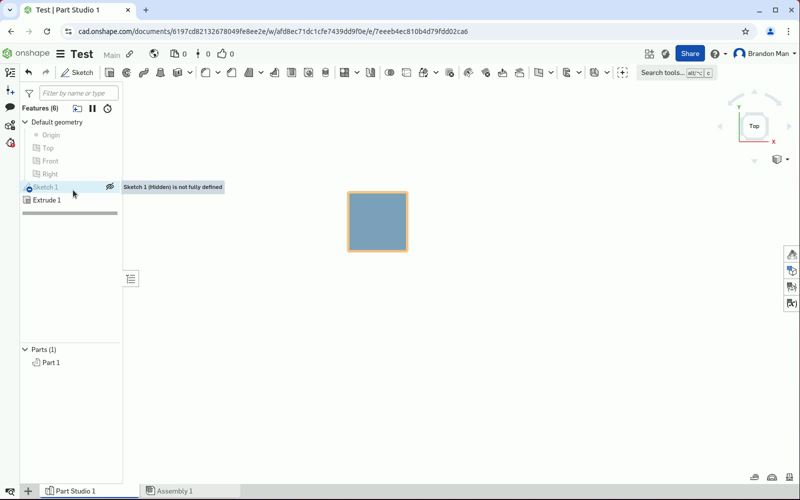
click(73, 189)
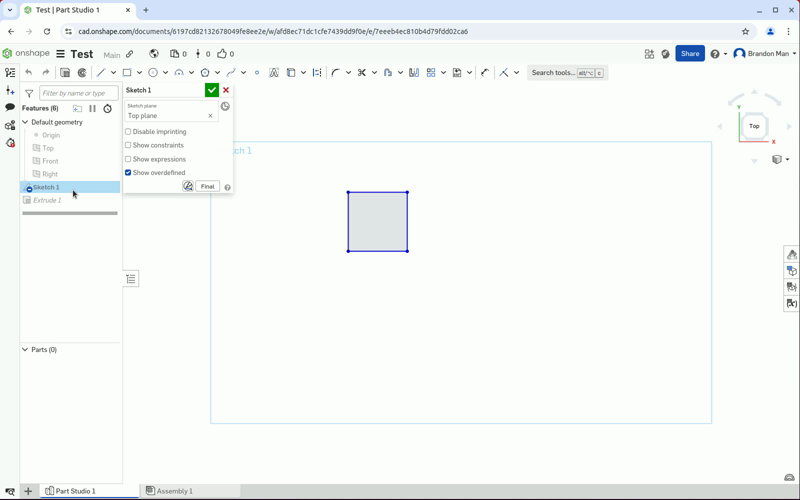
mouse_move(229, 92)
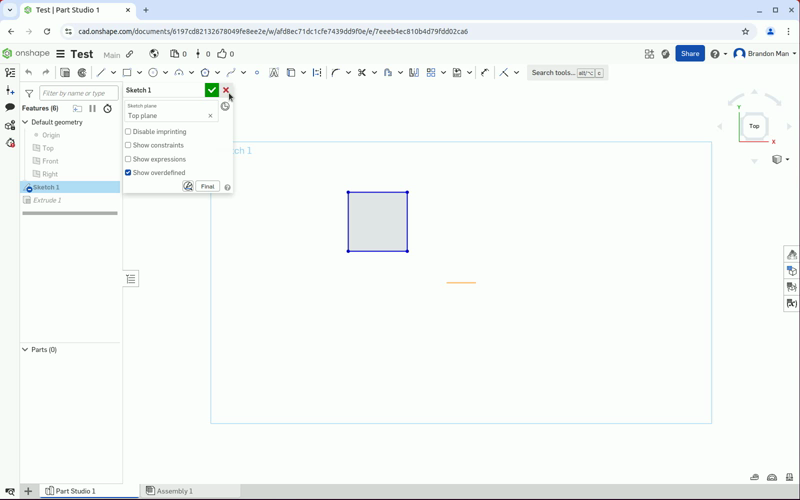
click(229, 92)
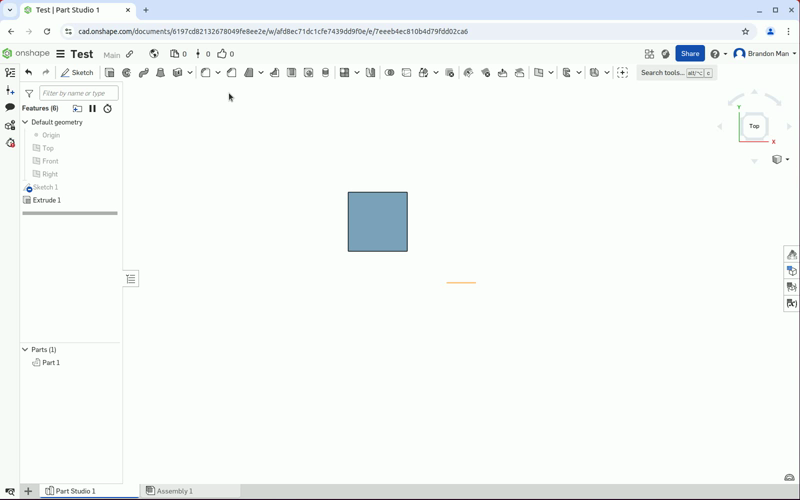
mouse_move(541, 75)
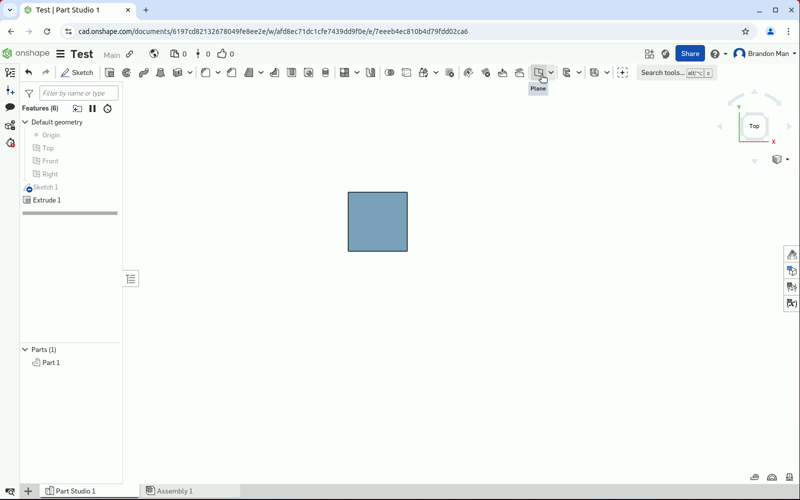
click(541, 75)
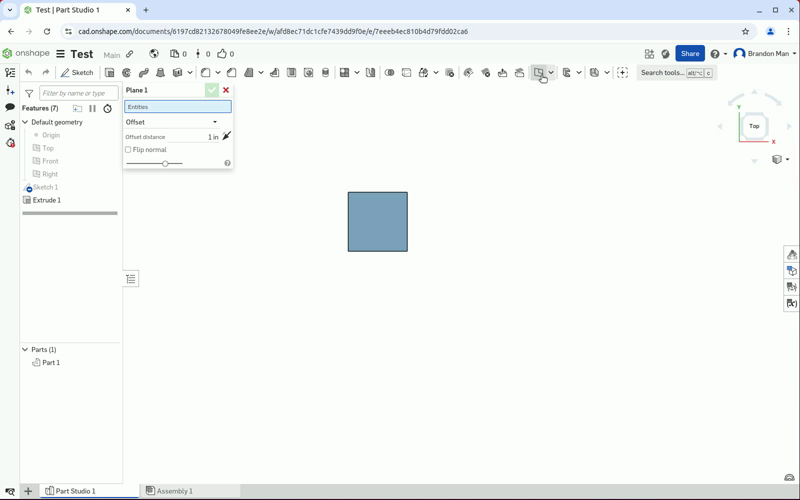
mouse_move(73, 150)
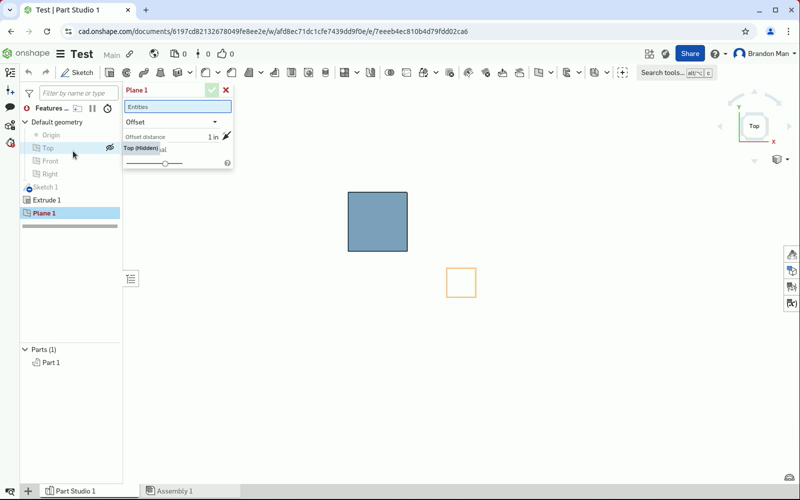
click(73, 150)
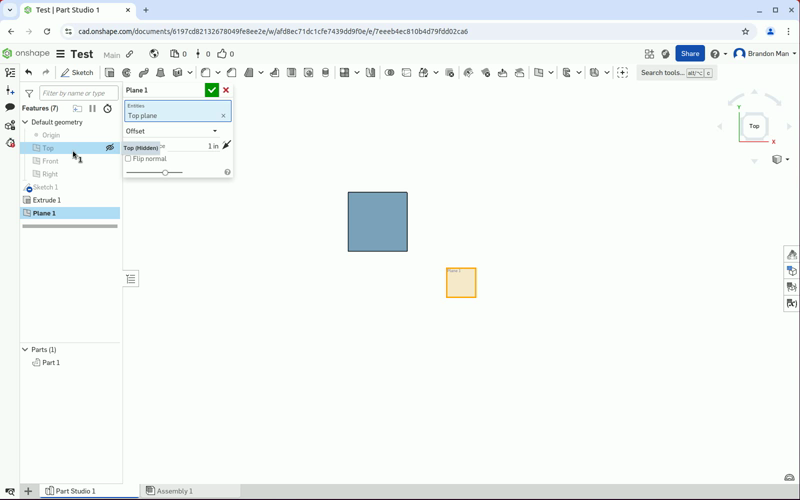
key(tab, 2)
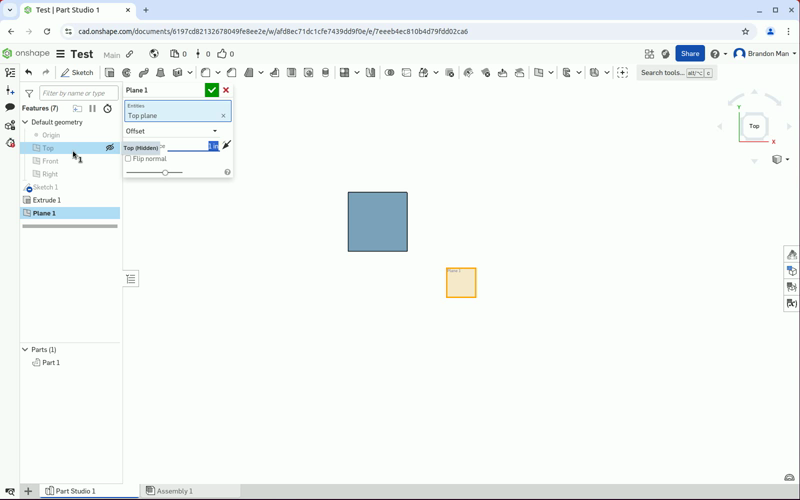
text(14.913)
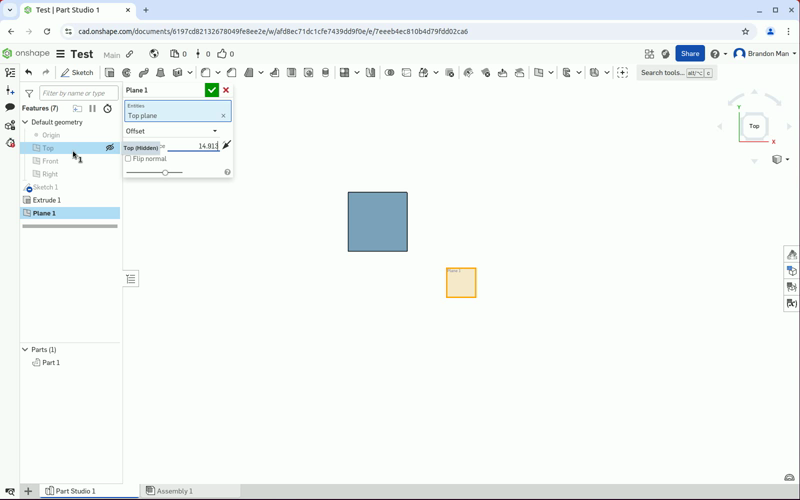
key(enter, 2)
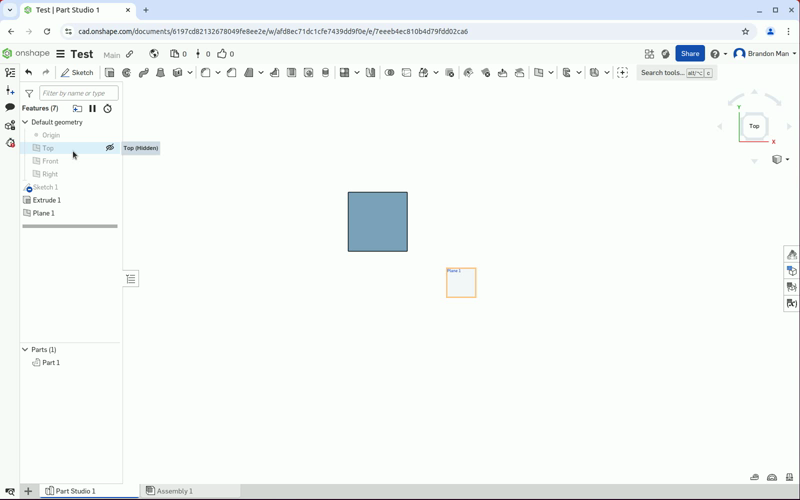
key(shift+s)
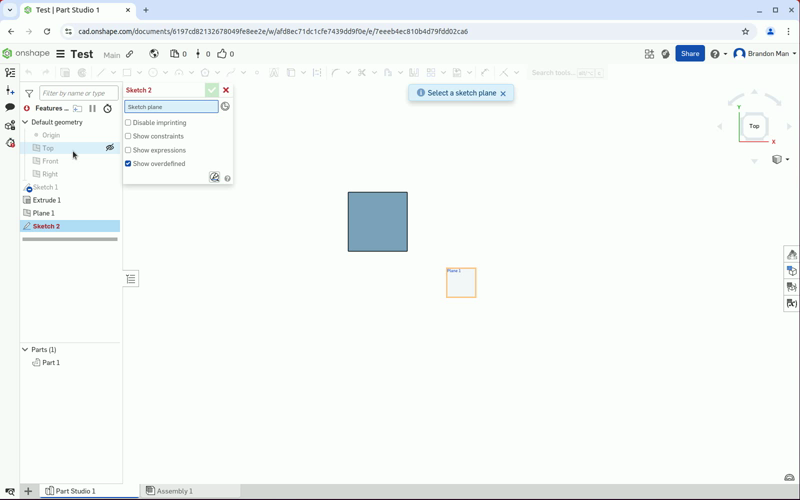
mouse_move(73, 215)
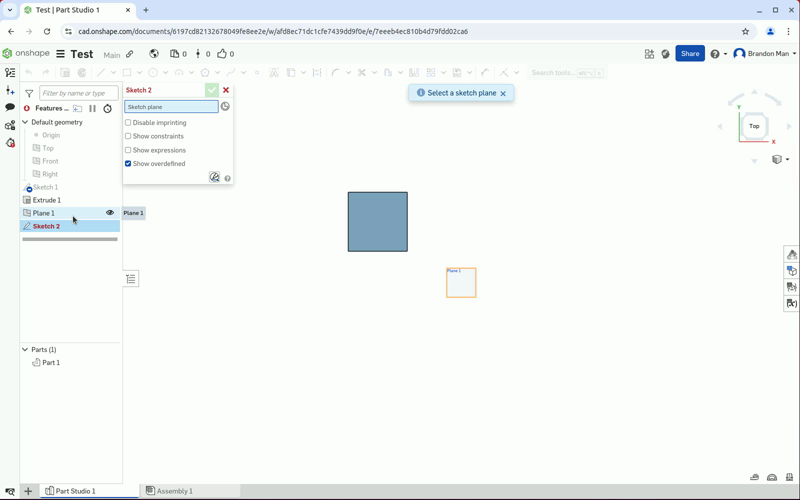
click(73, 215)
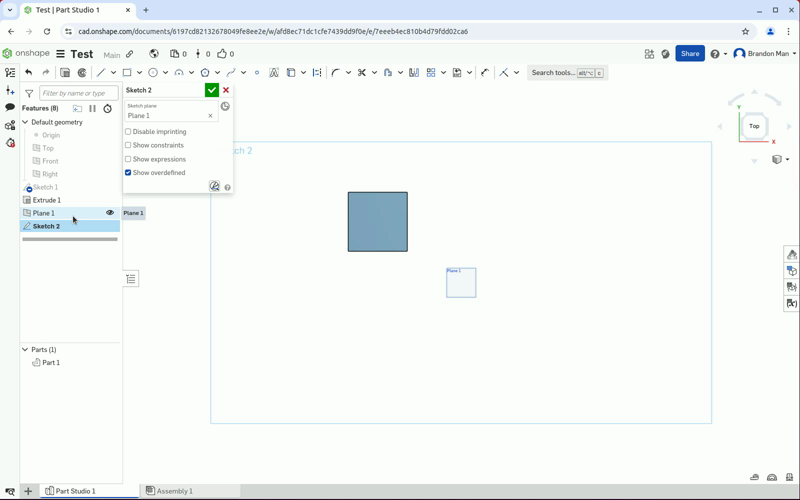
mouse_move(73, 352)
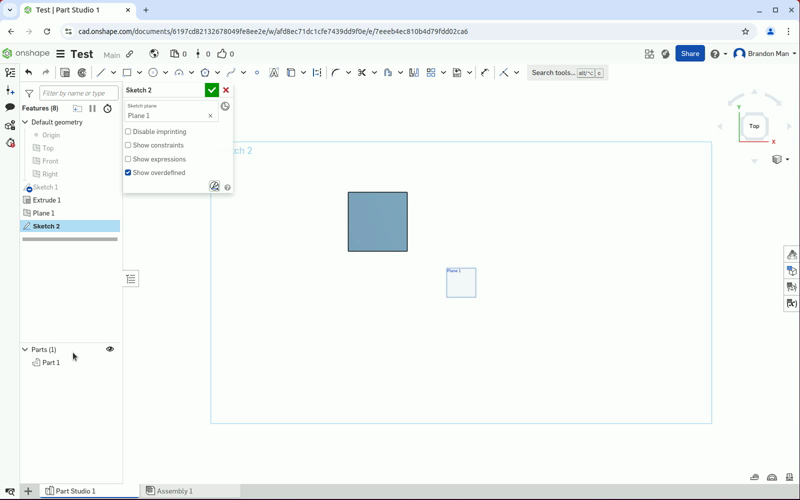
key(y)
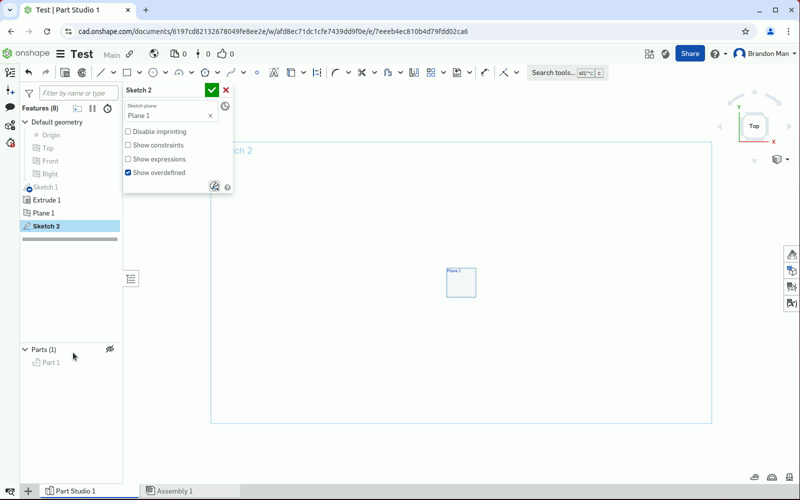
key(c)
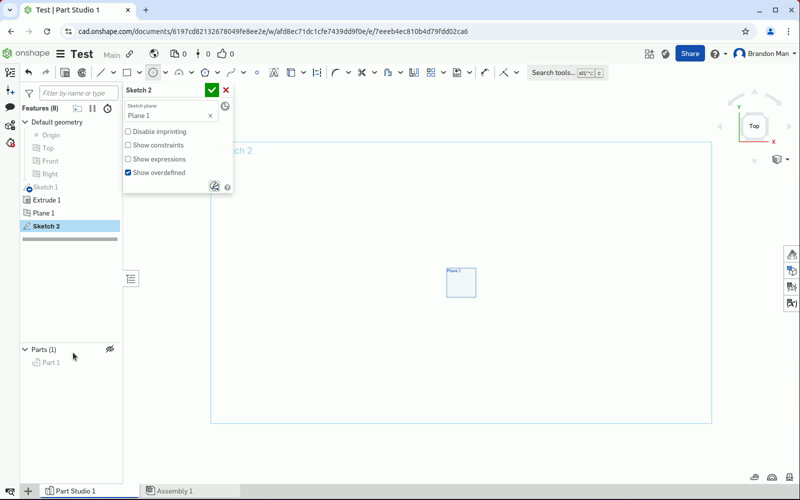
key_down(shift)
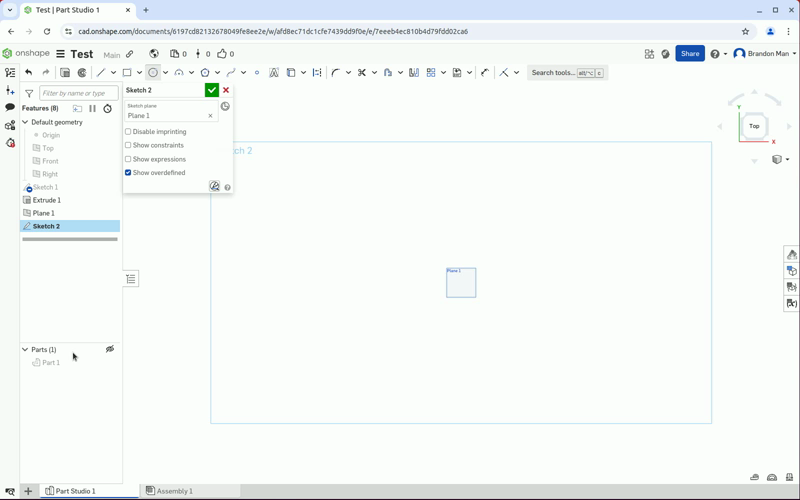
mouse_move(378, 222)
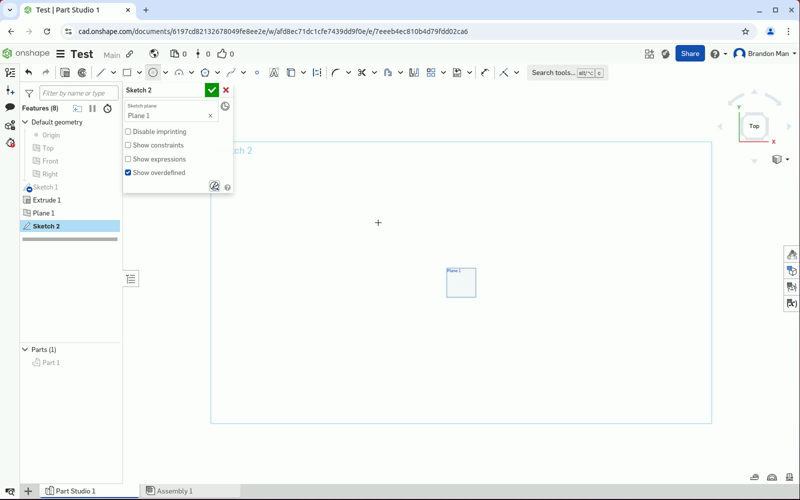
click(378, 222)
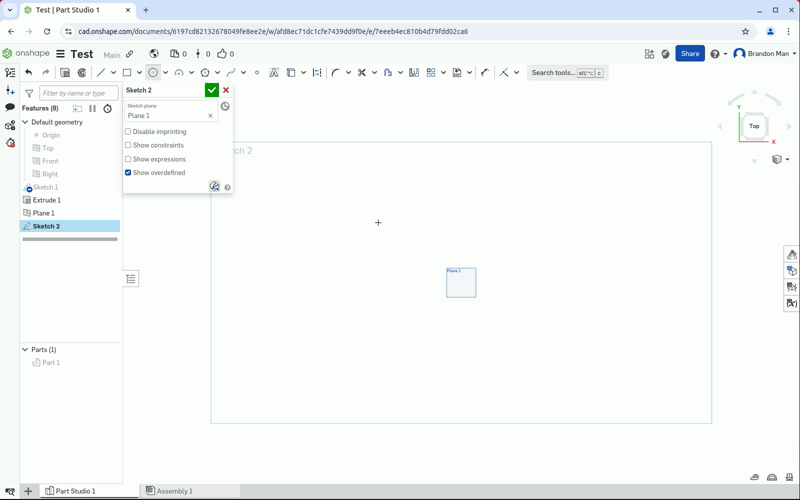
key_up(shift)
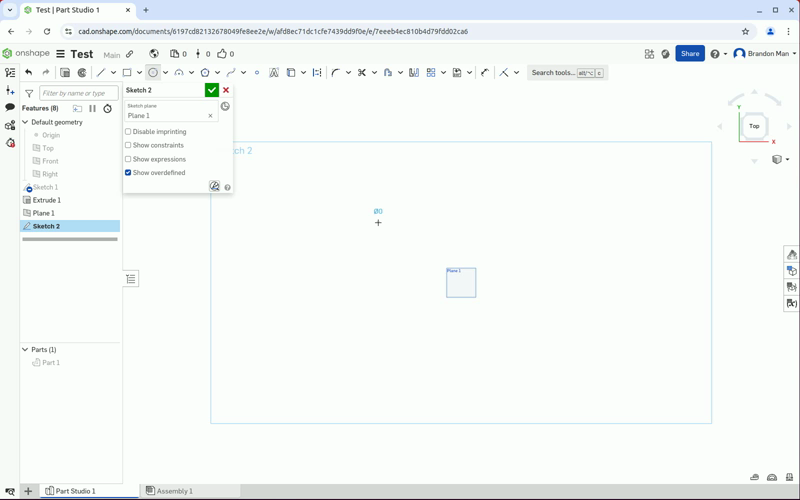
mouse_move(394, 222)
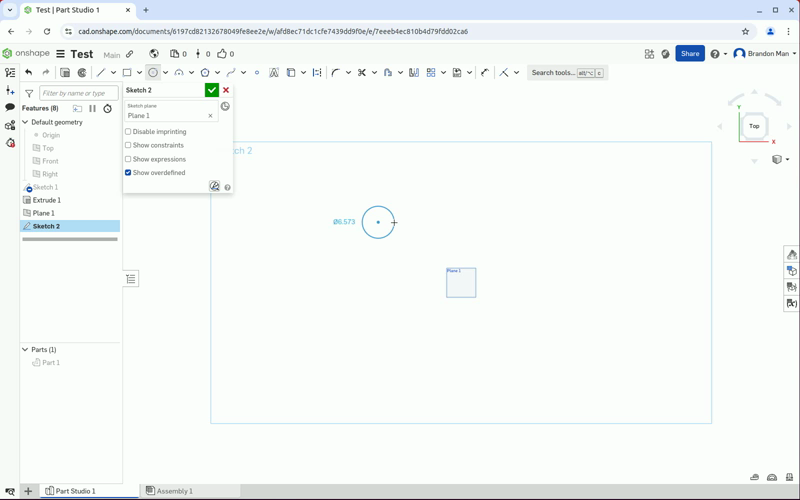
click(394, 222)
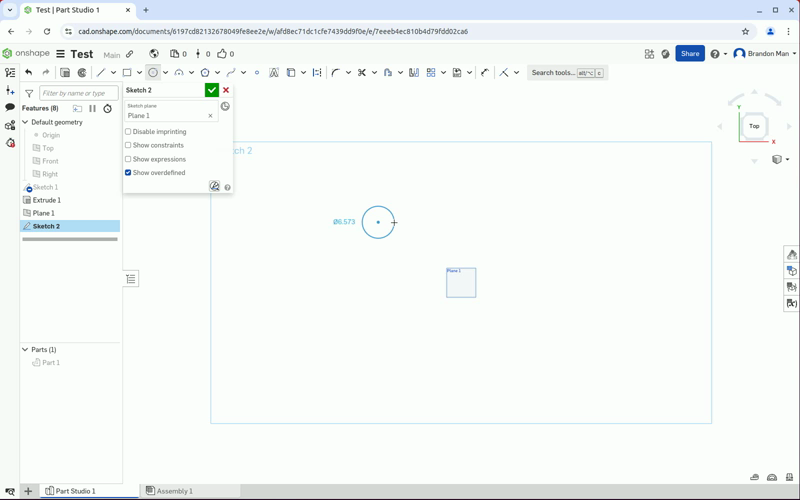
key(esc)
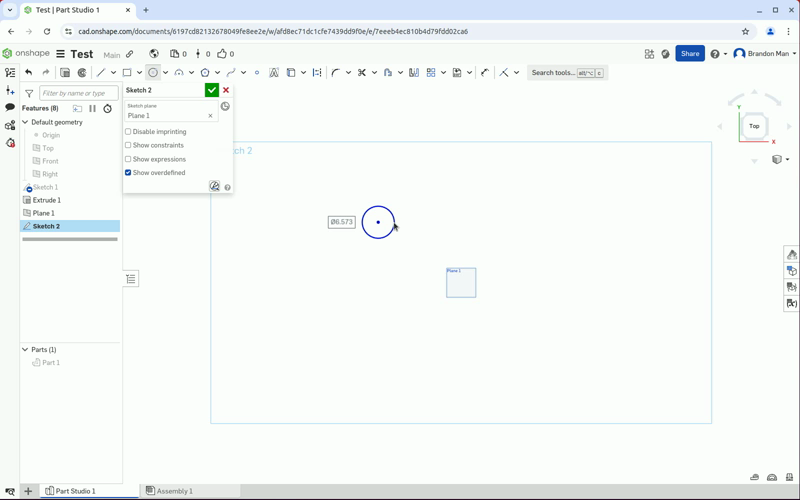
mouse_move(369, 218)
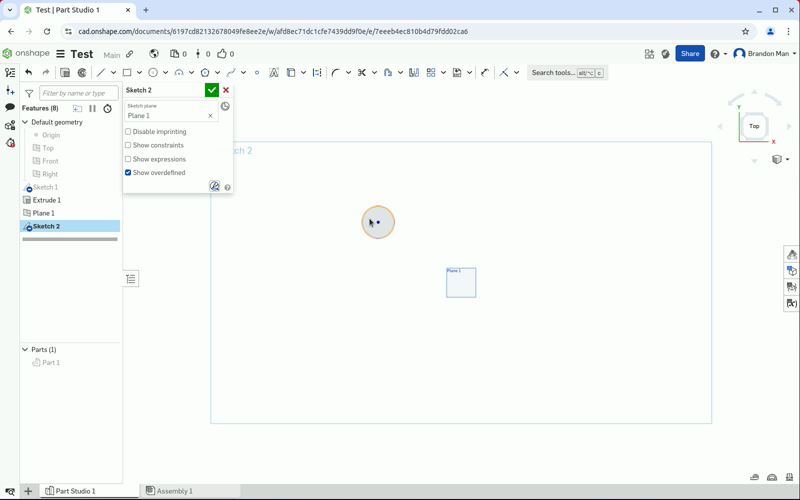
scroll(6)
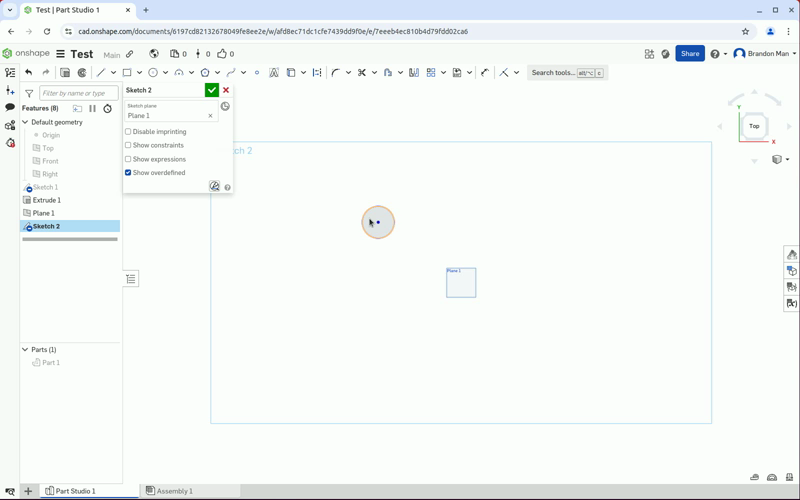
scroll(6)
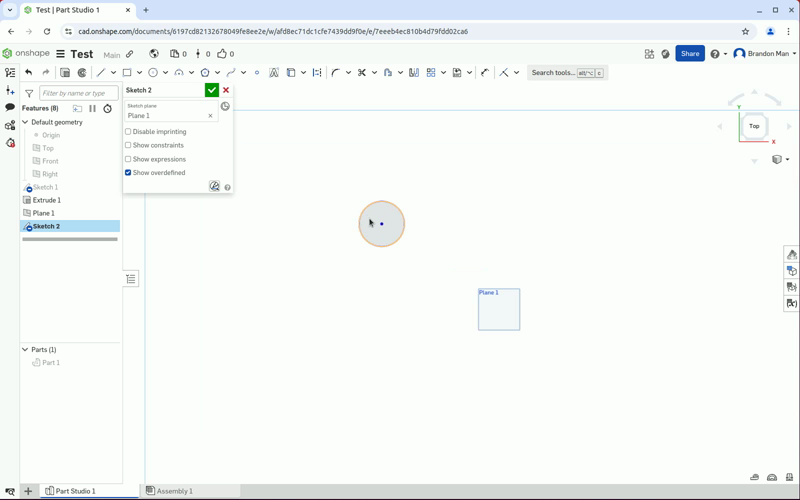
scroll(6)
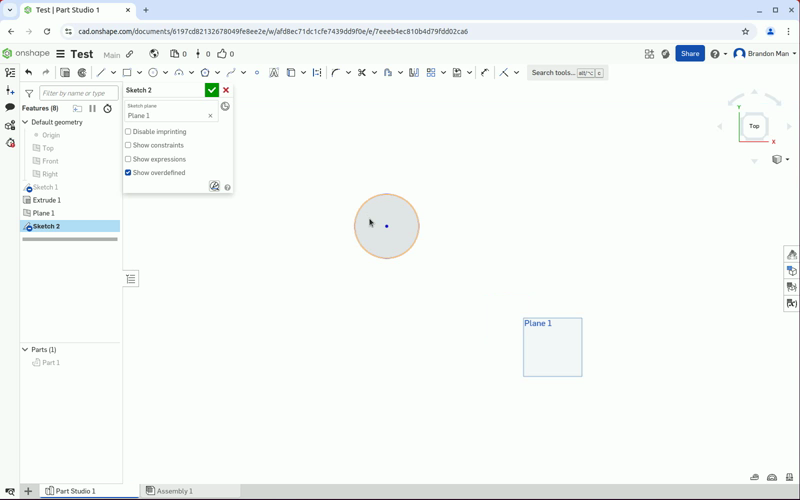
scroll(6)
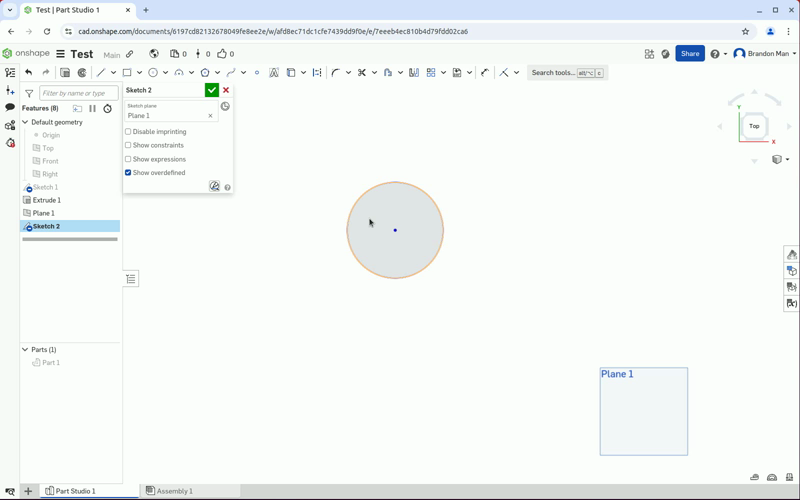
scroll(6)
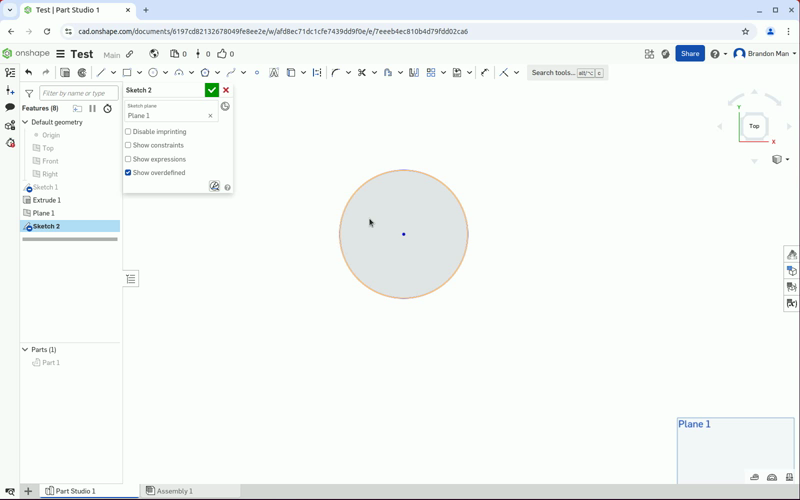
scroll(6)
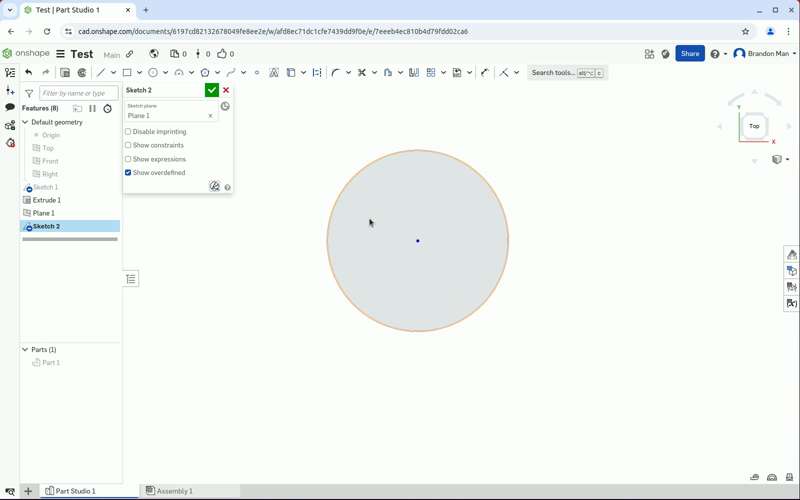
scroll(6)
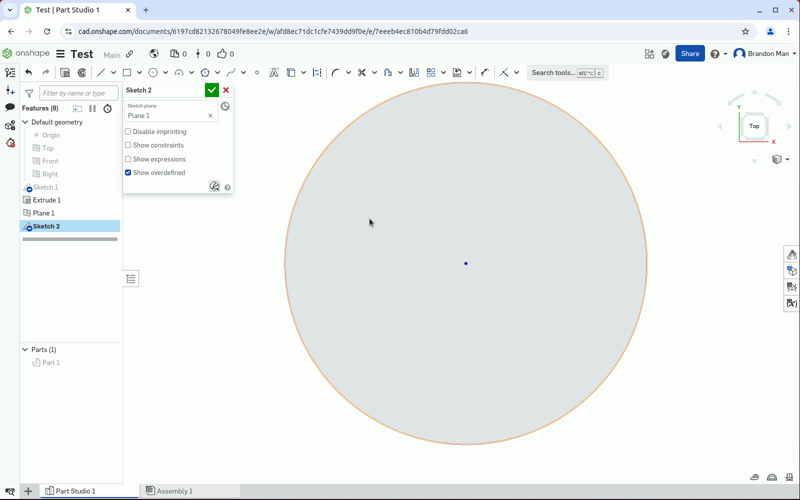
click(369, 218)
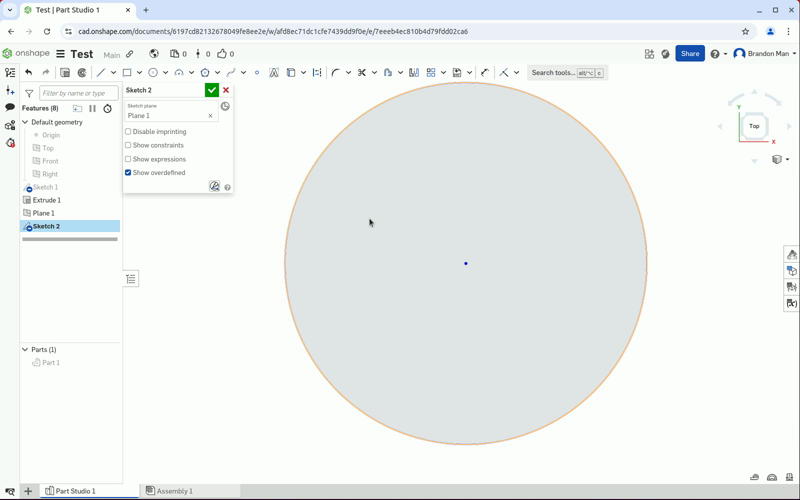
scroll(-6)
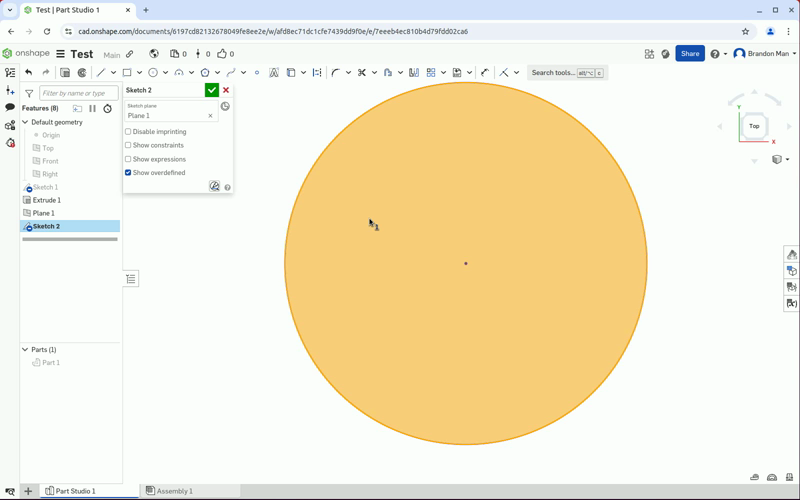
scroll(-6)
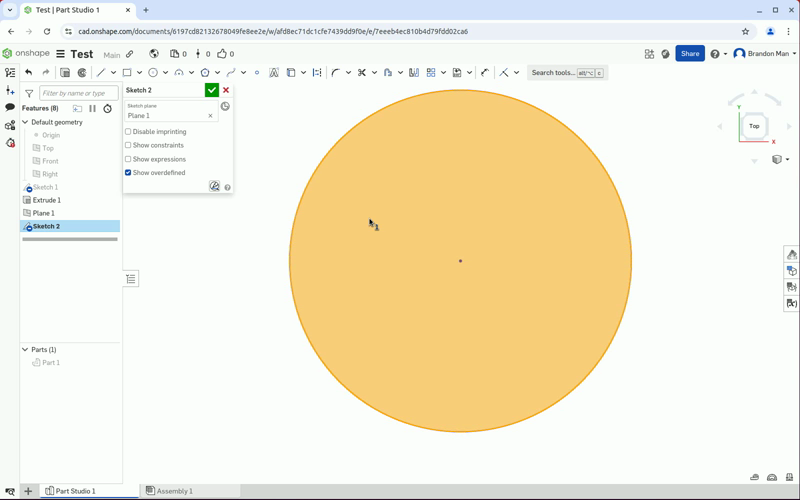
scroll(-6)
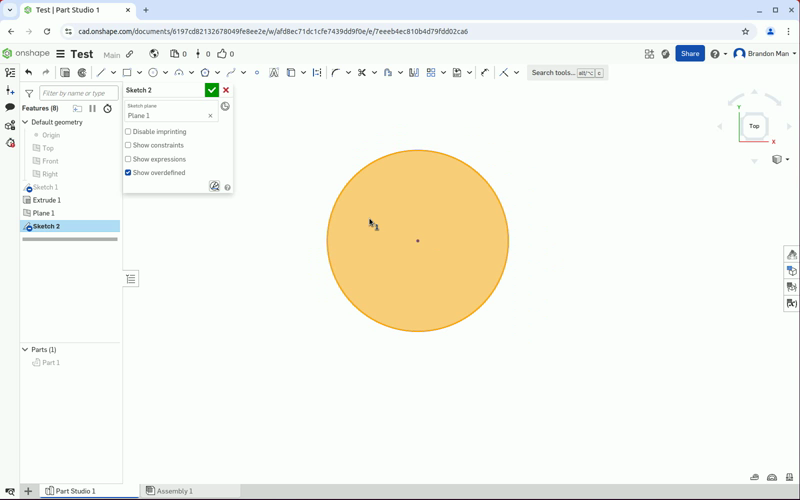
scroll(-6)
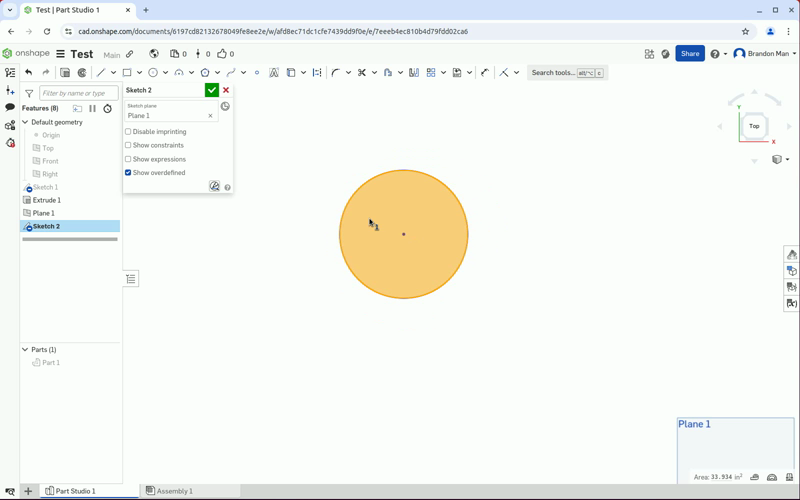
scroll(-6)
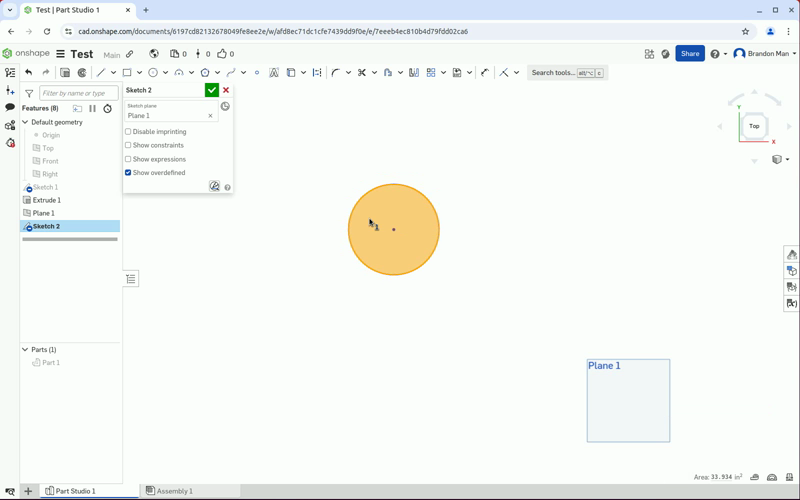
scroll(-6)
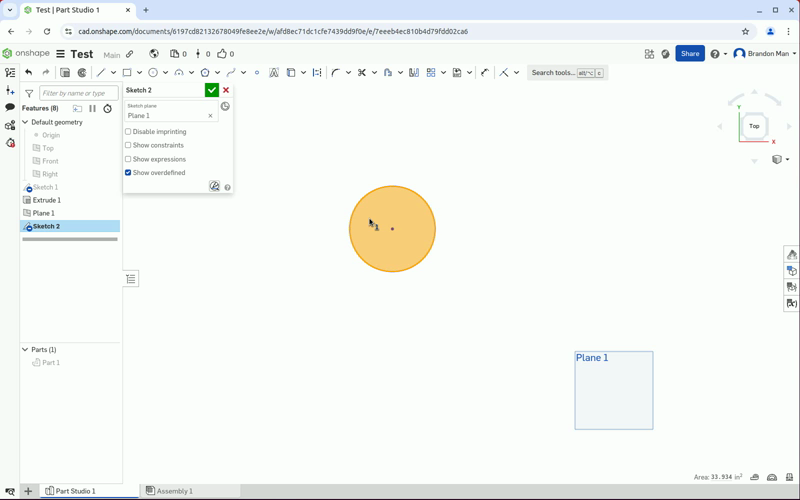
scroll(-6)
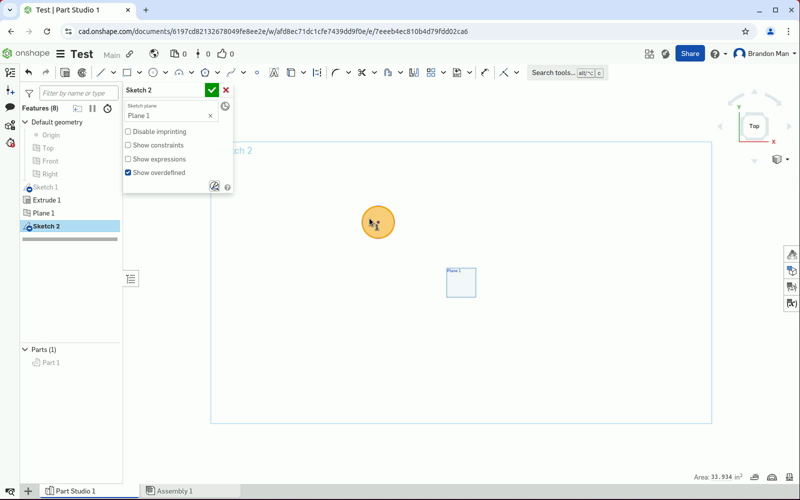
mouse_move(73, 352)
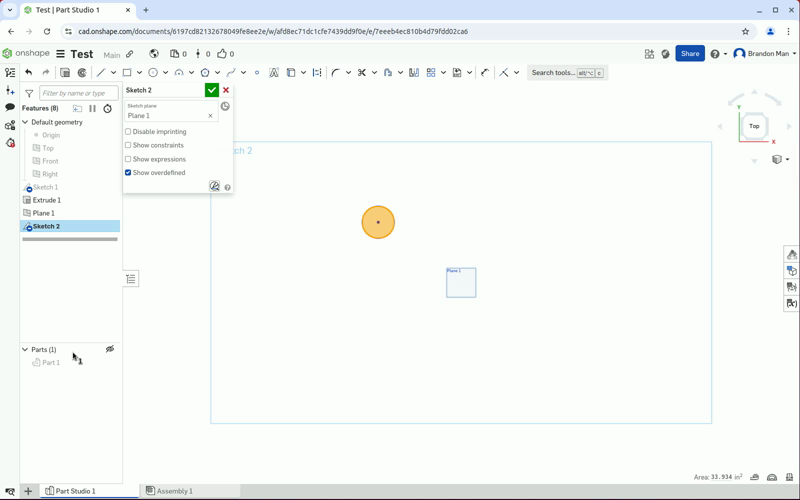
key(shift+y)
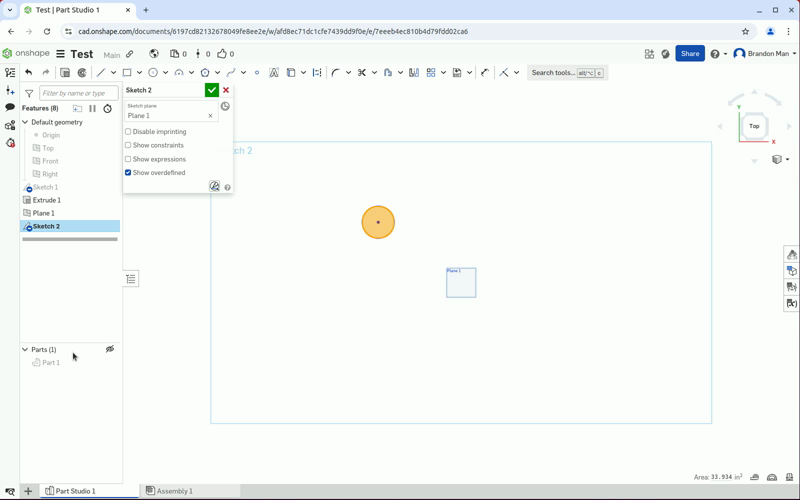
key(shift+e)
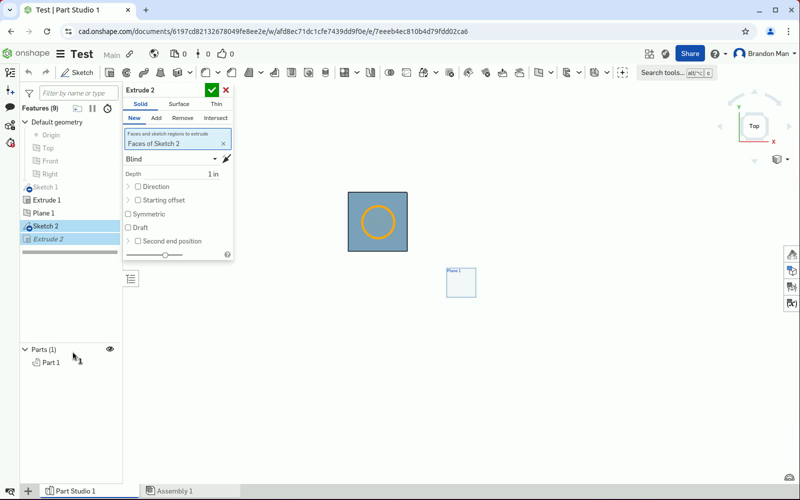
mouse_move(143, 106)
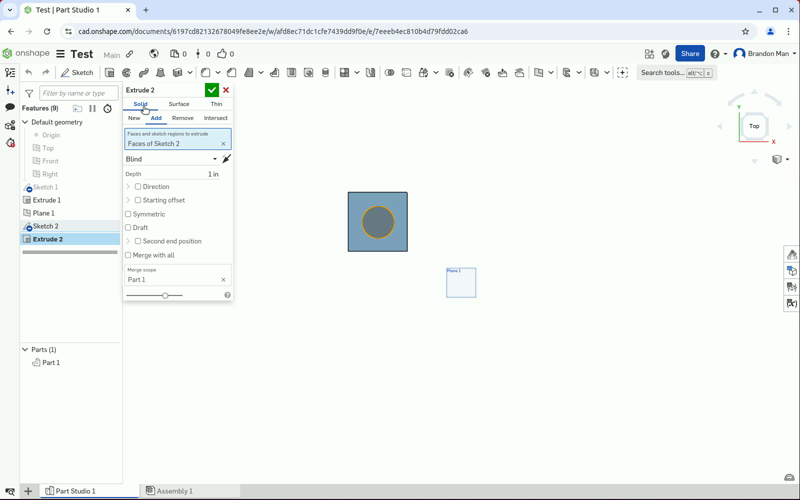
click(143, 106)
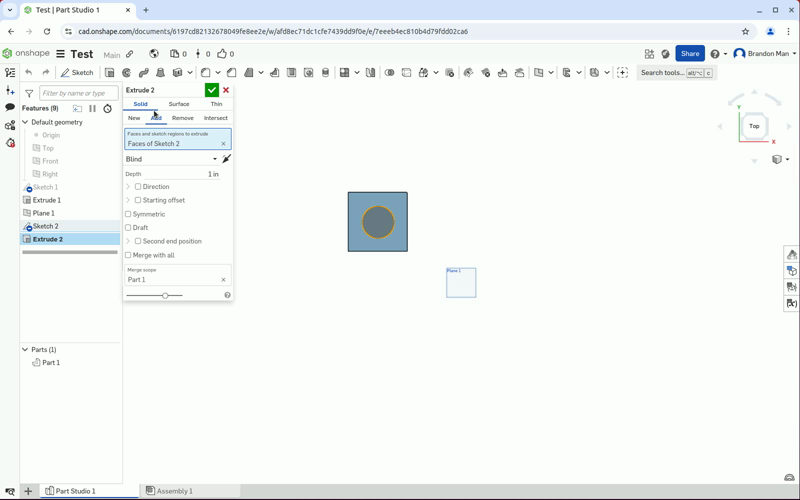
mouse_move(186, 120)
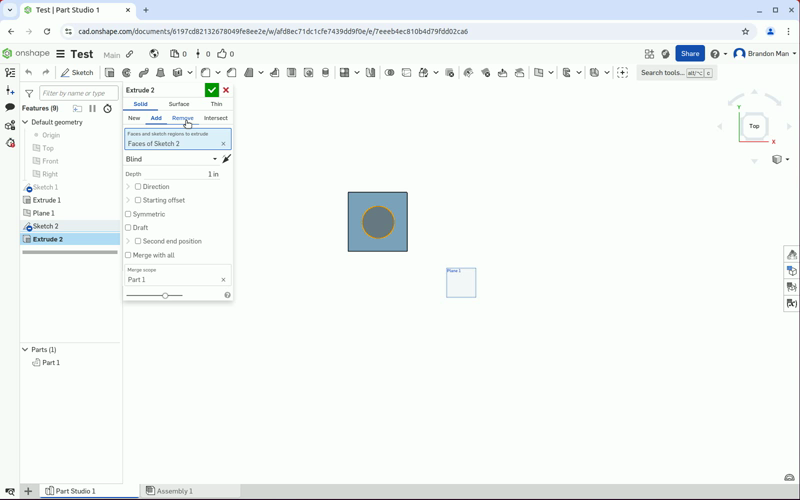
click(186, 120)
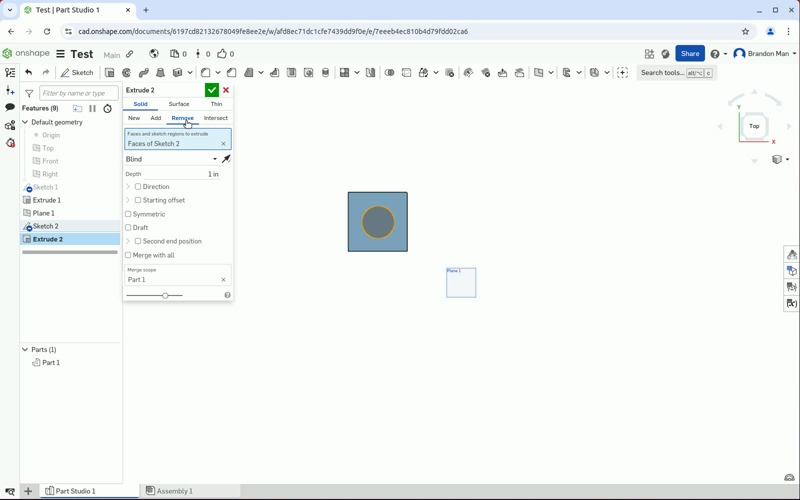
key(tab, 4)
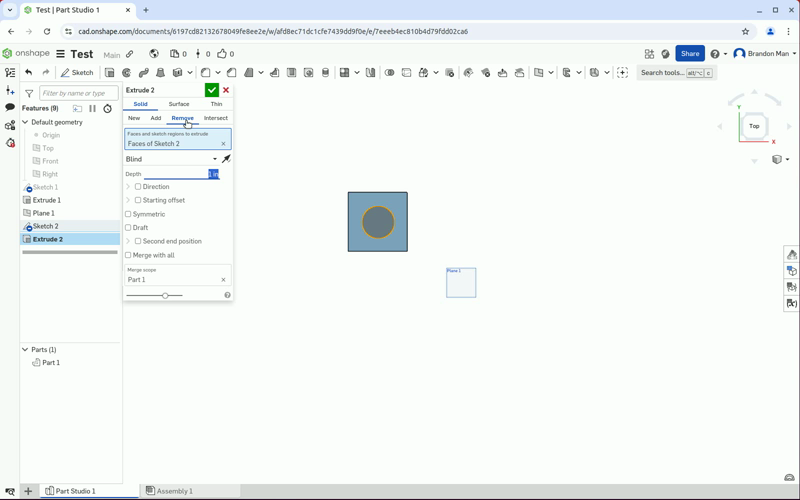
text(14.924)
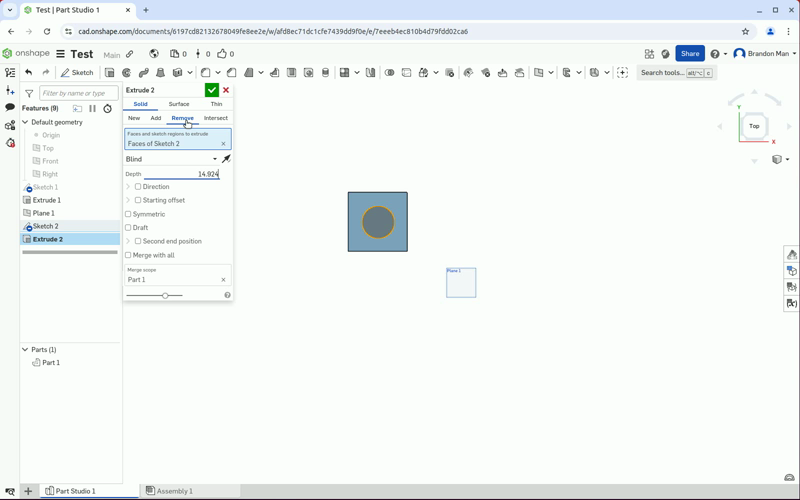
key(tab, 6)
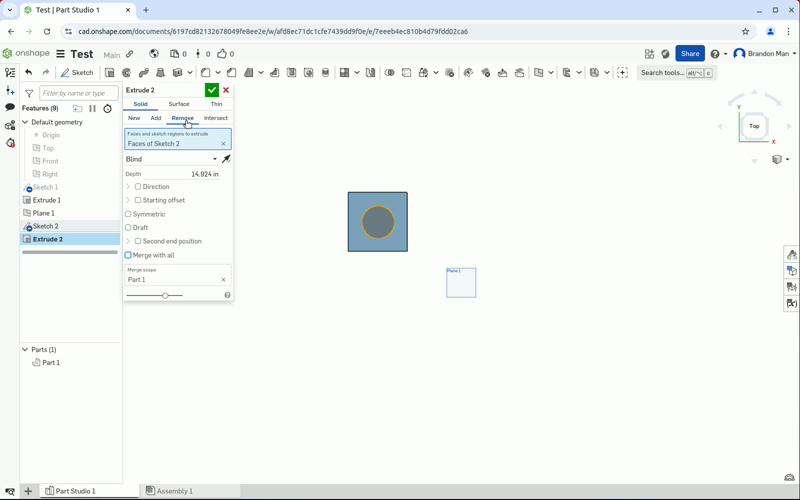
key(space)
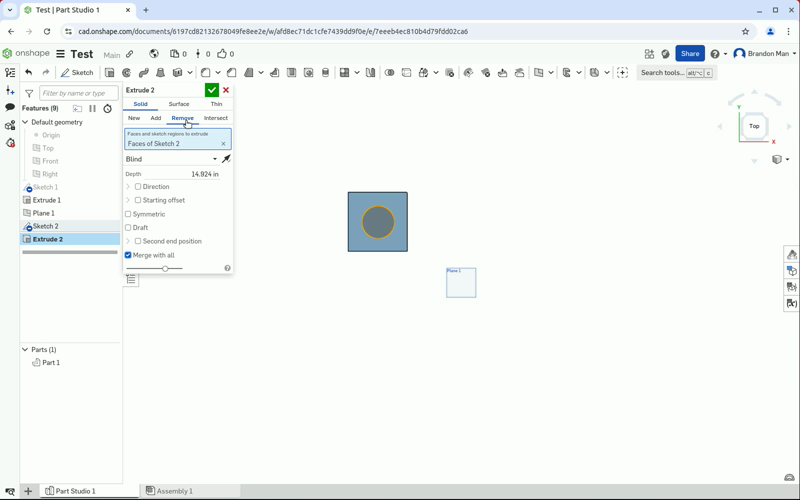
key(enter)
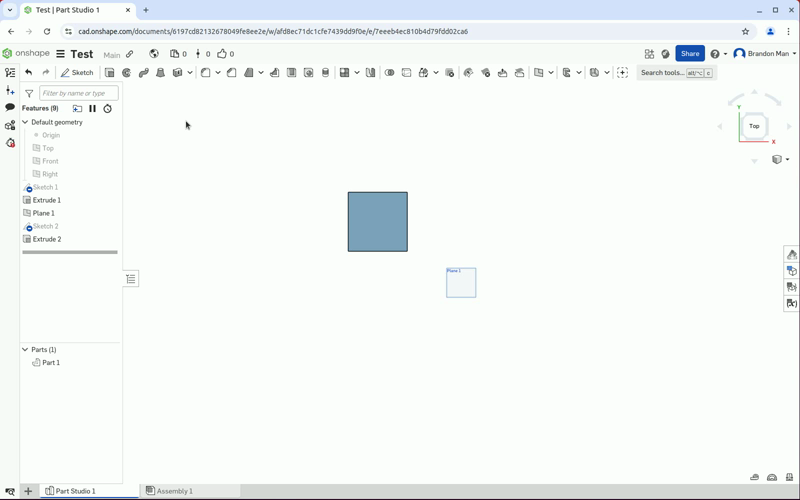
key(shift+h)
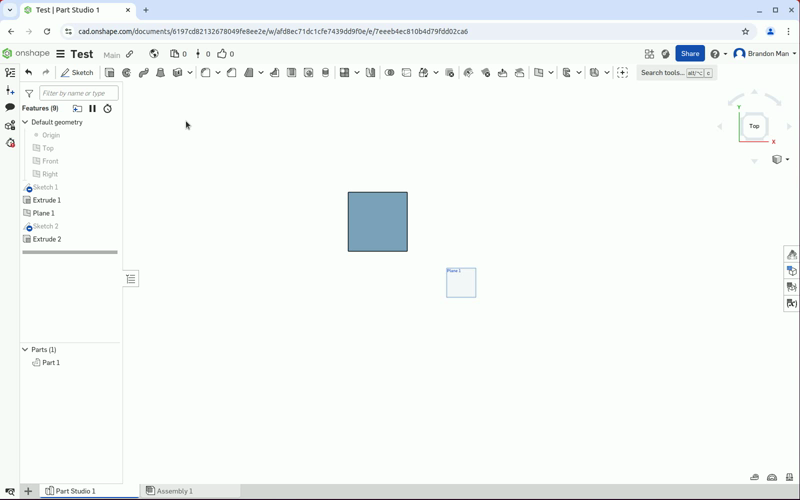
key(shift+h)
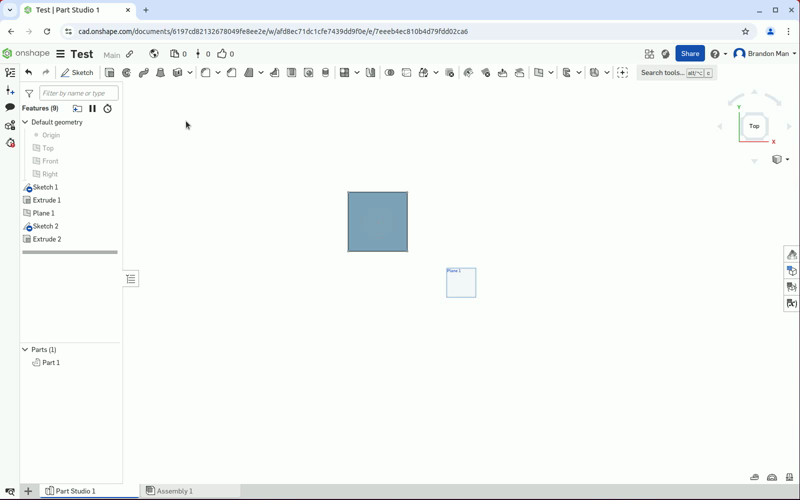
key(shift+7)
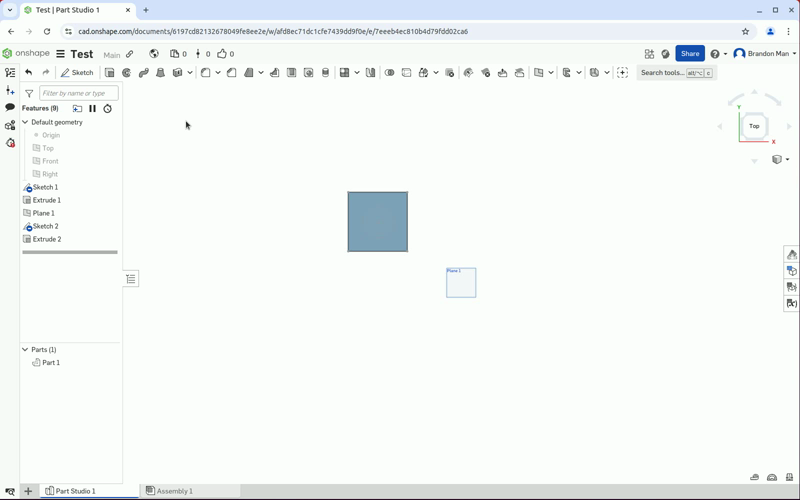
key(up, 3)
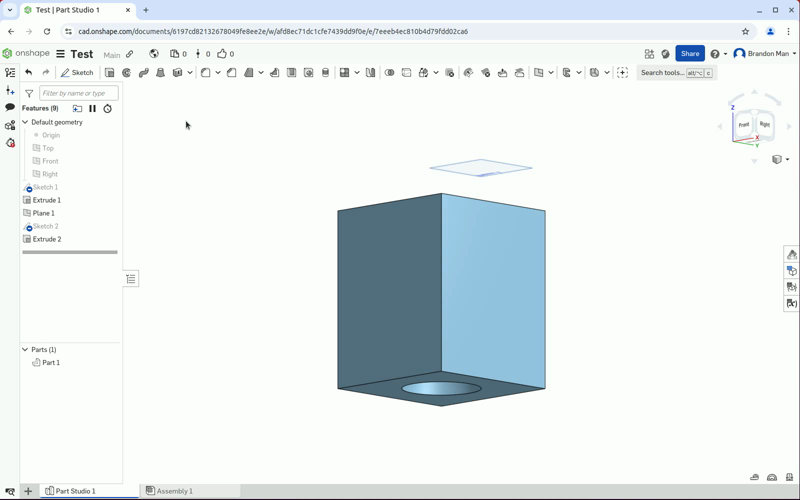
key(left, 3)
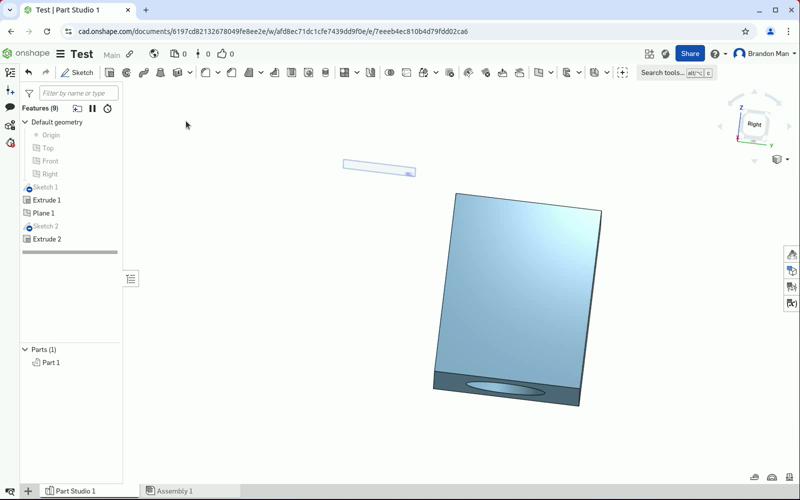
key(right, 3)
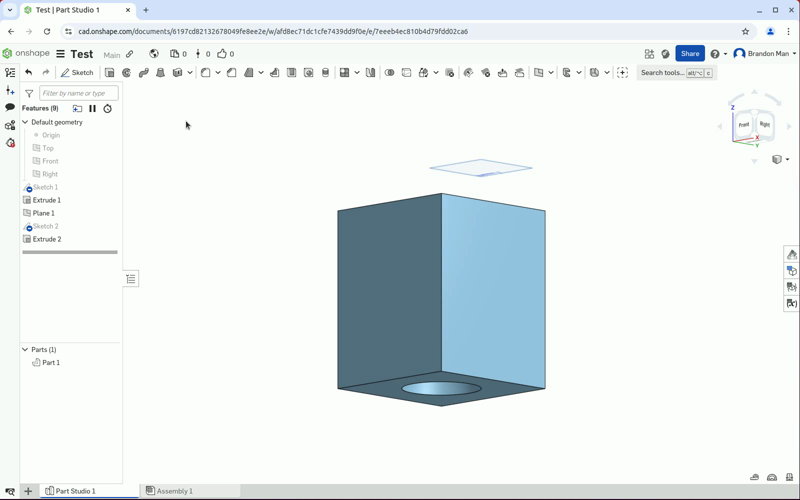
key(down, 3)
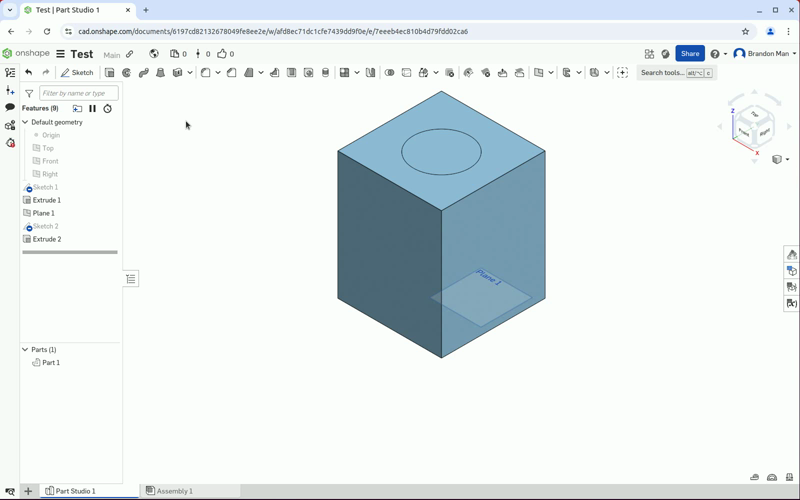
mouse_move(73, 189)
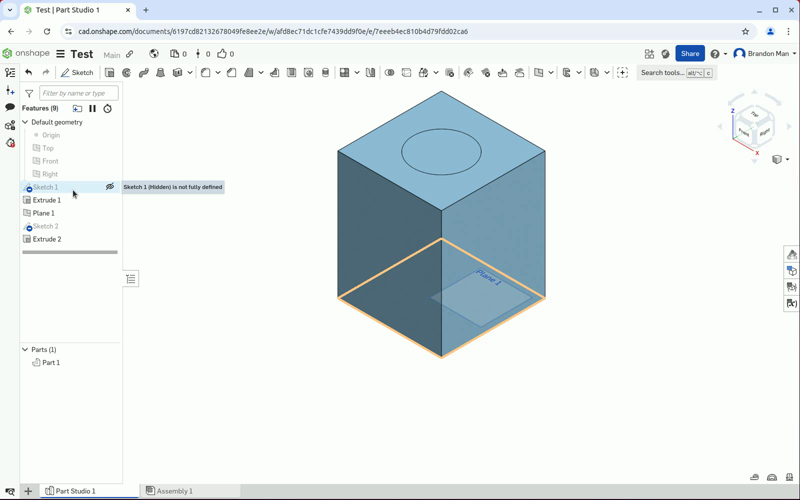
click(73, 189)